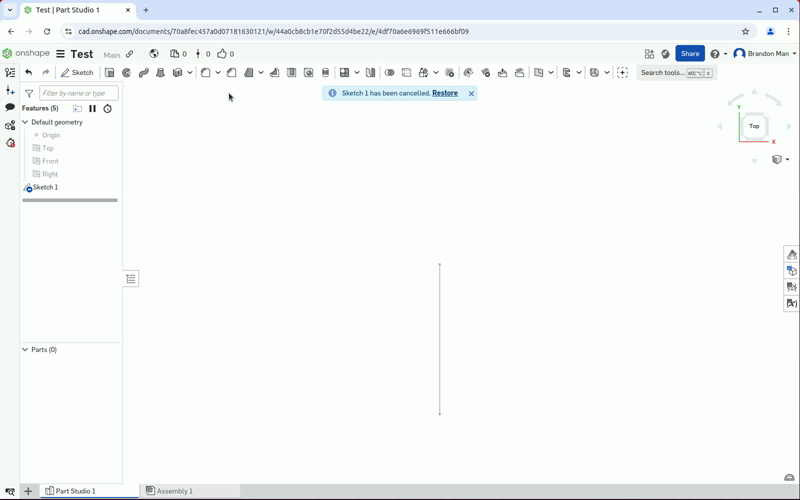
key(shift+h)
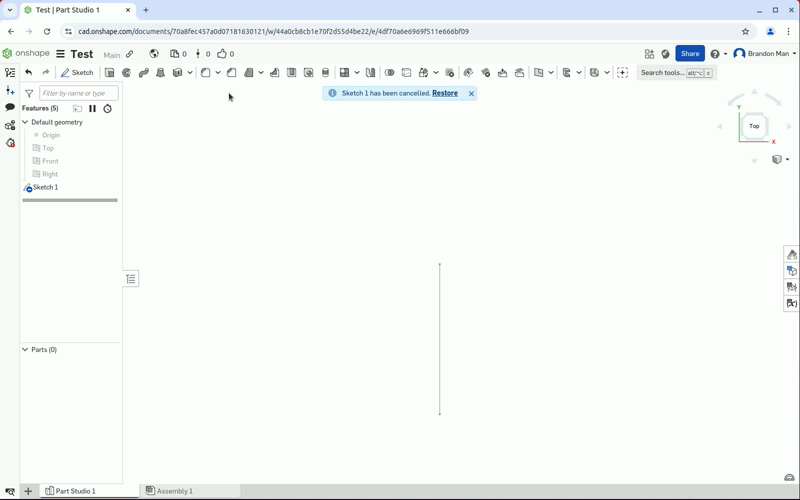
key(shift+s)
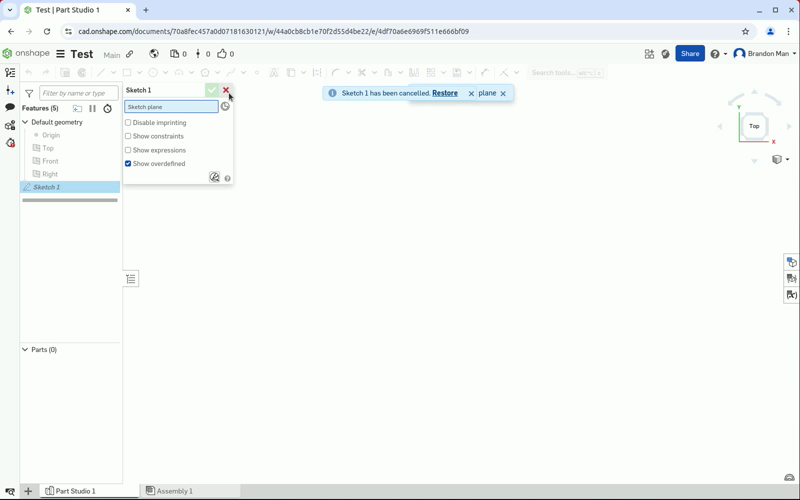
mouse_move(73, 150)
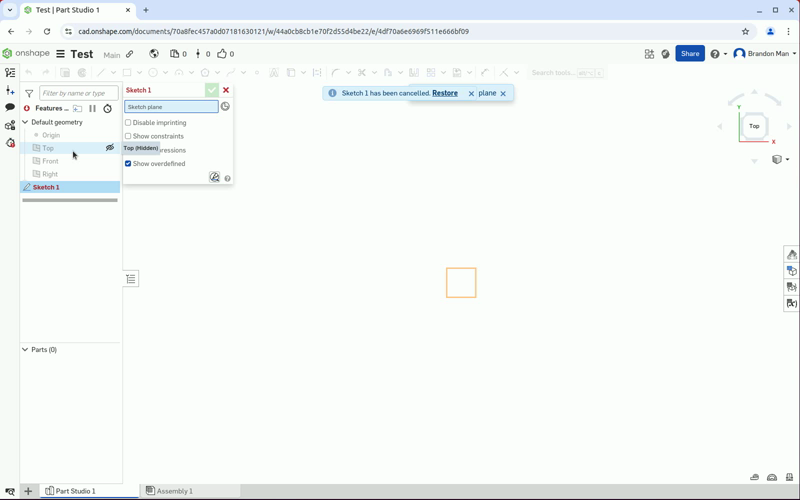
click(73, 150)
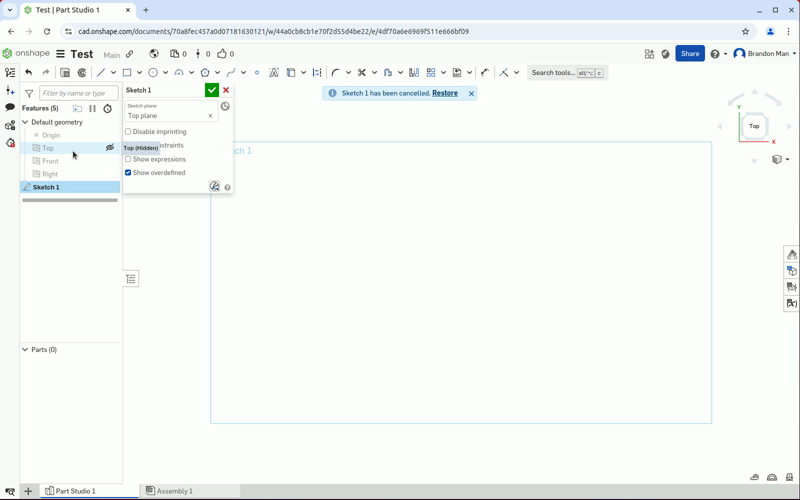
mouse_move(73, 352)
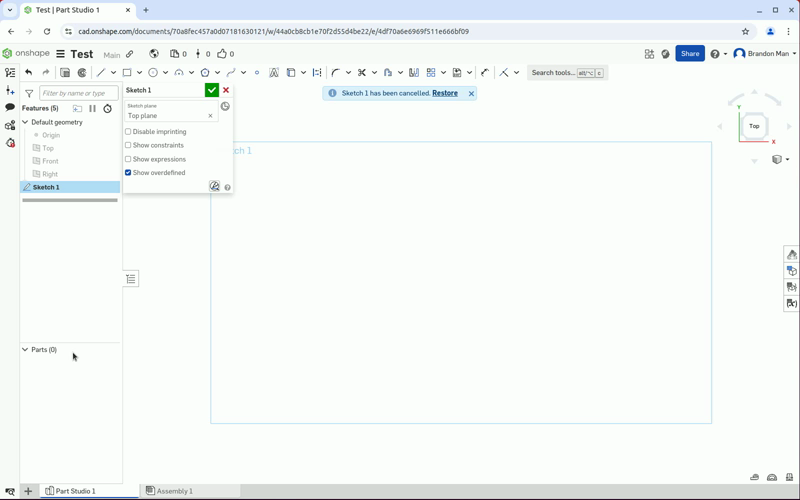
key(y)
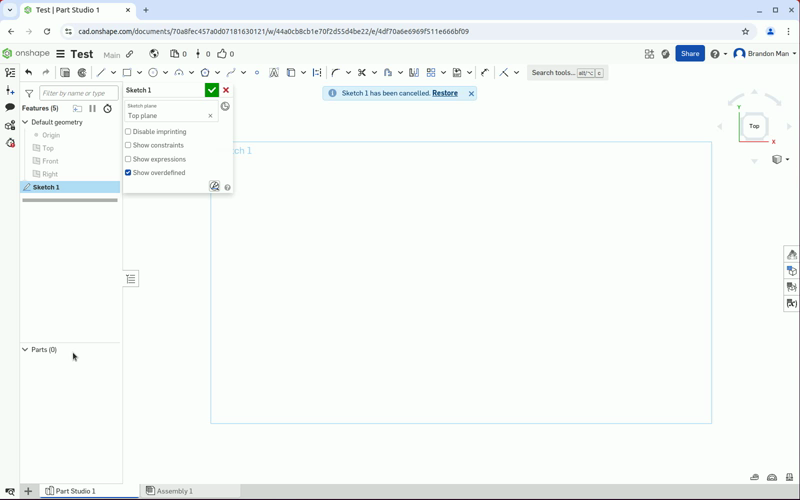
key(l)
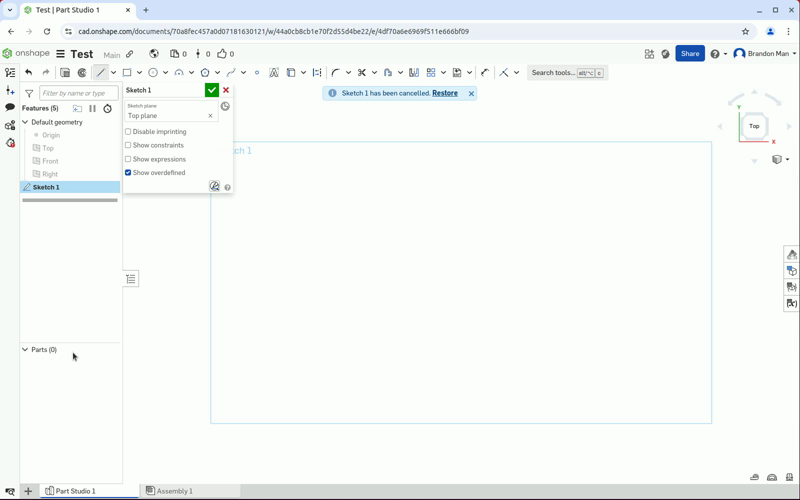
key_down(shift)
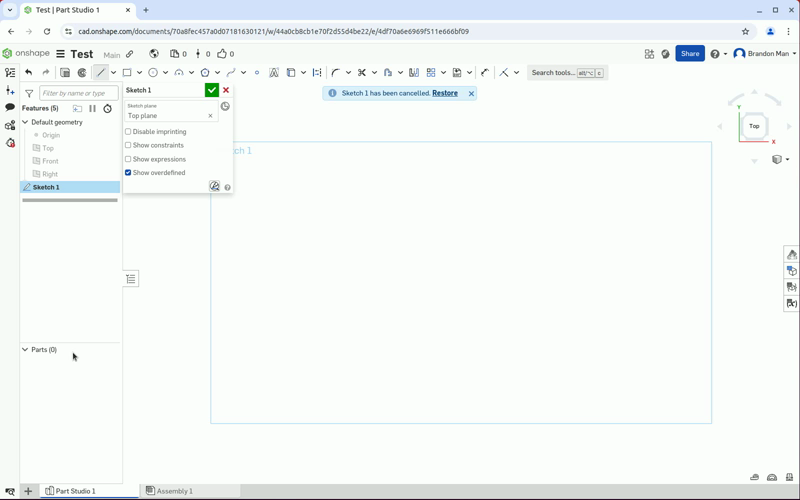
mouse_move(348, 395)
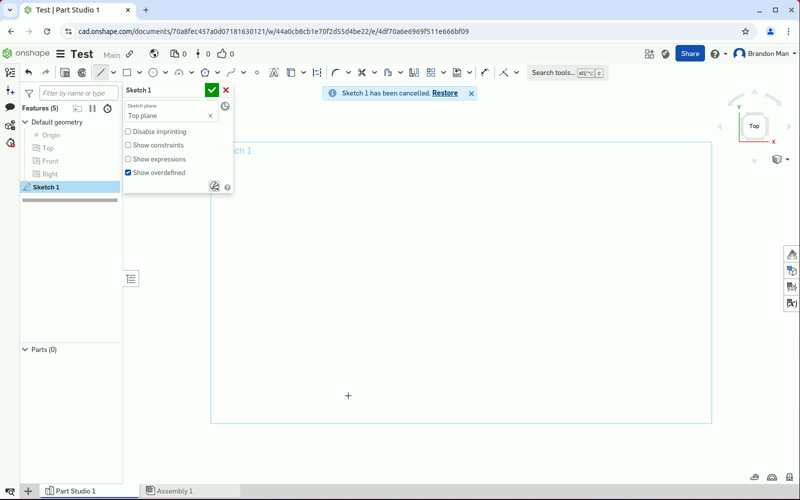
click(348, 395)
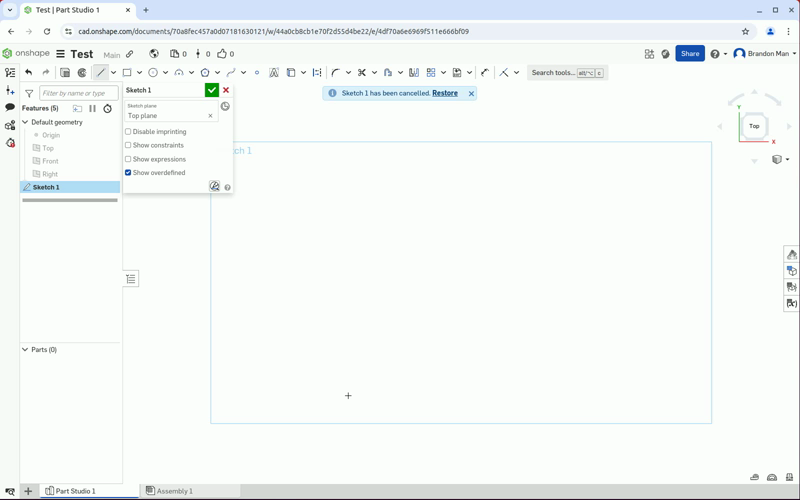
key_up(shift)
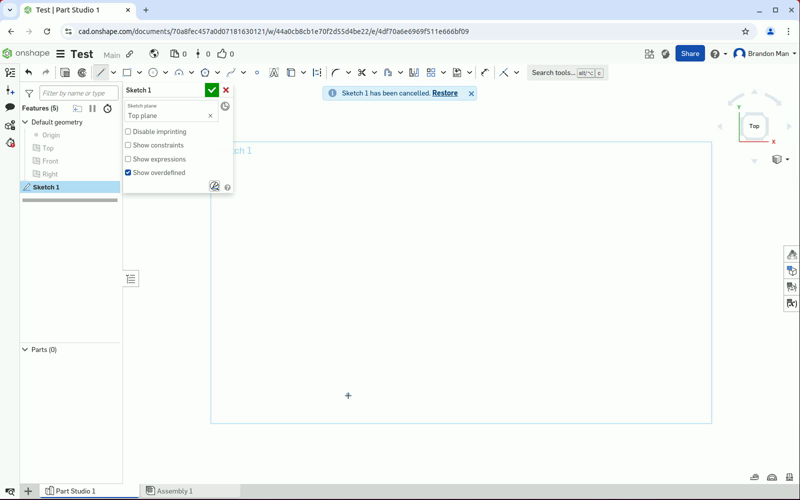
key_down(shift)
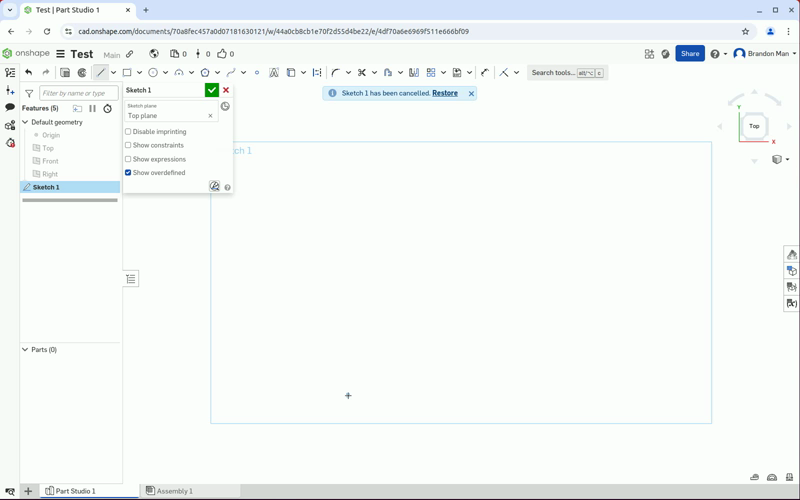
mouse_move(572, 395)
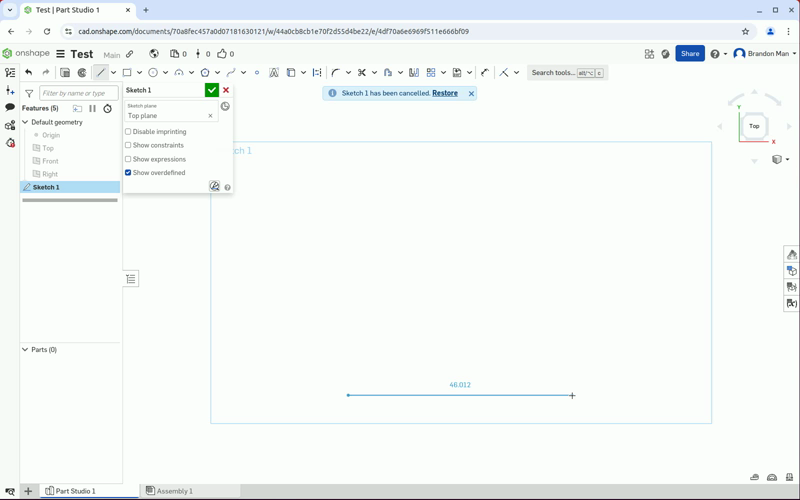
click(572, 395)
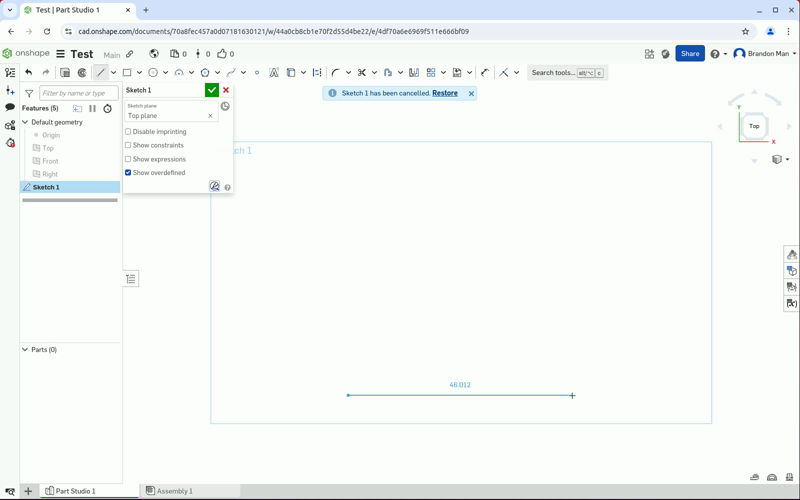
key_up(shift)
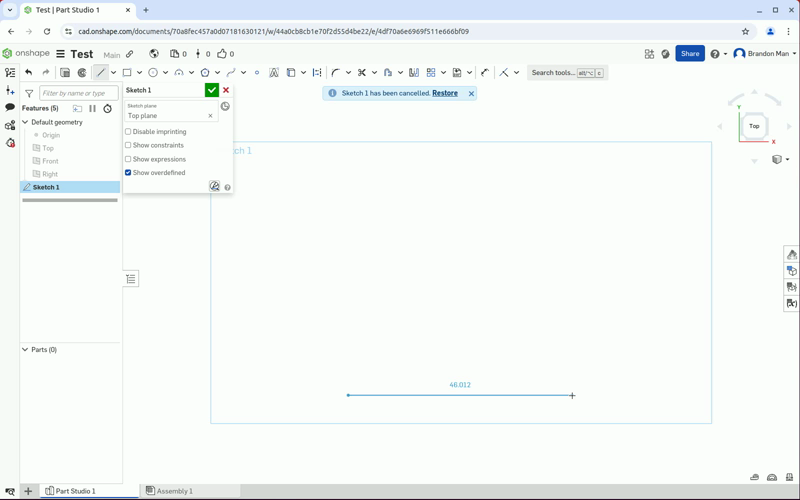
key_down(shift)
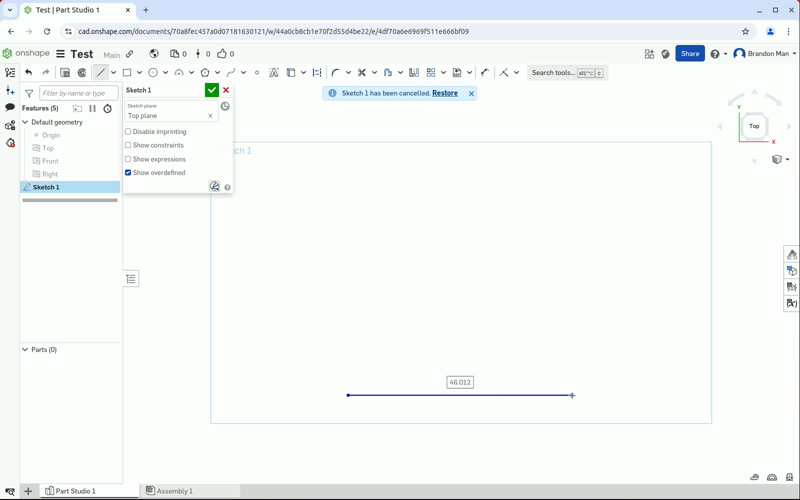
mouse_move(572, 171)
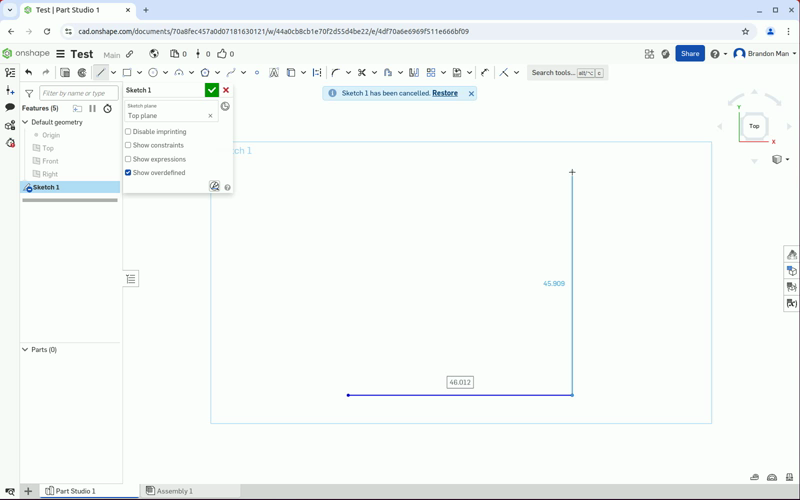
click(572, 171)
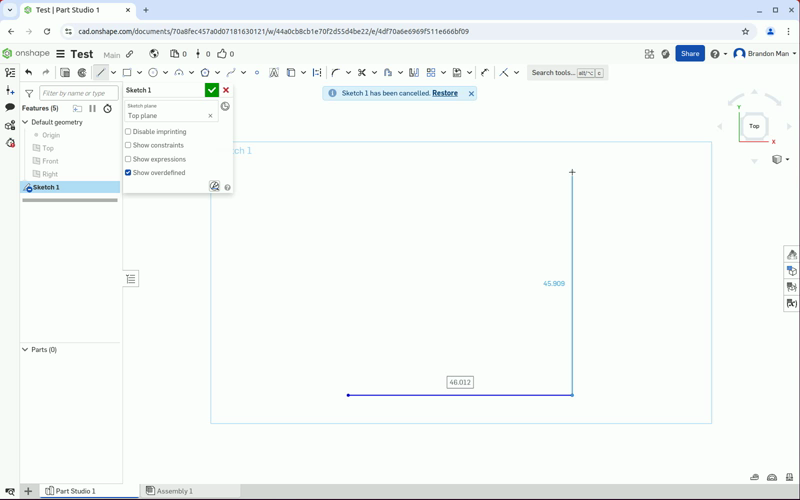
key_up(shift)
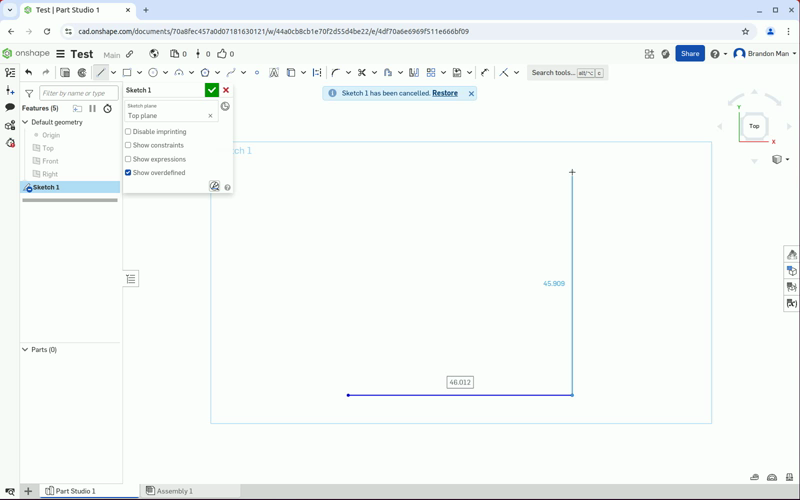
key_down(shift)
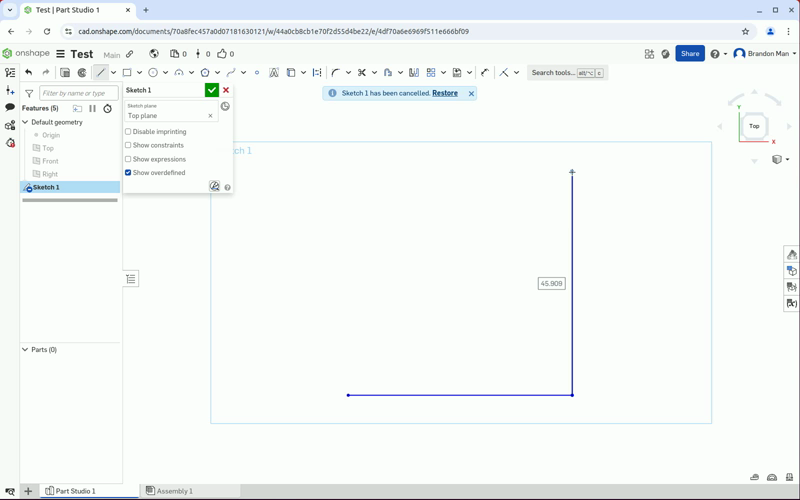
mouse_move(348, 171)
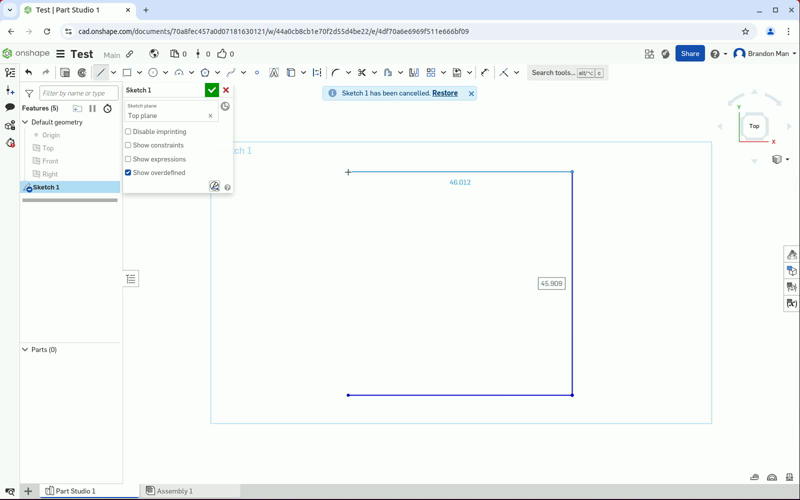
click(348, 171)
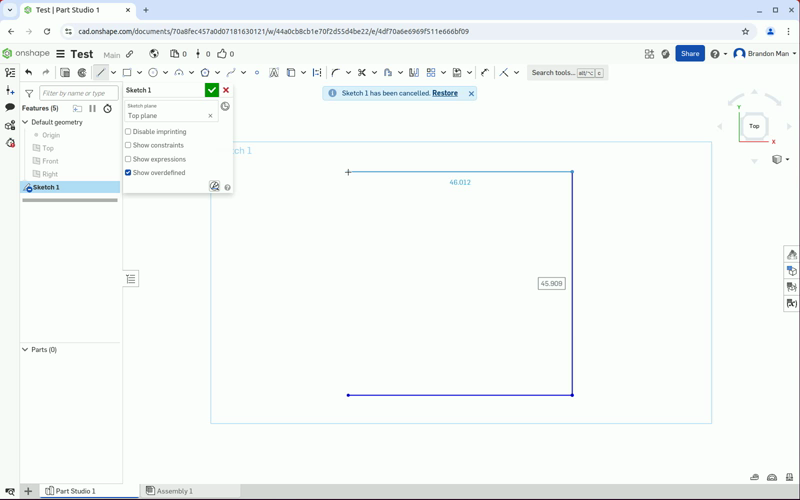
key_up(shift)
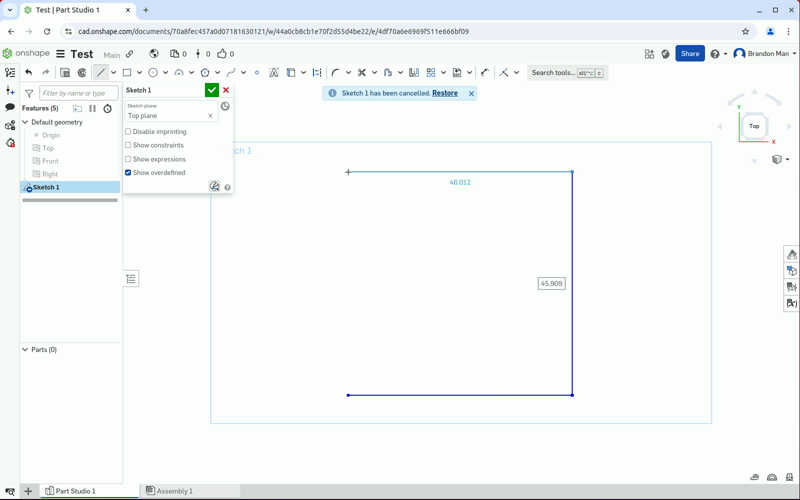
key_down(shift)
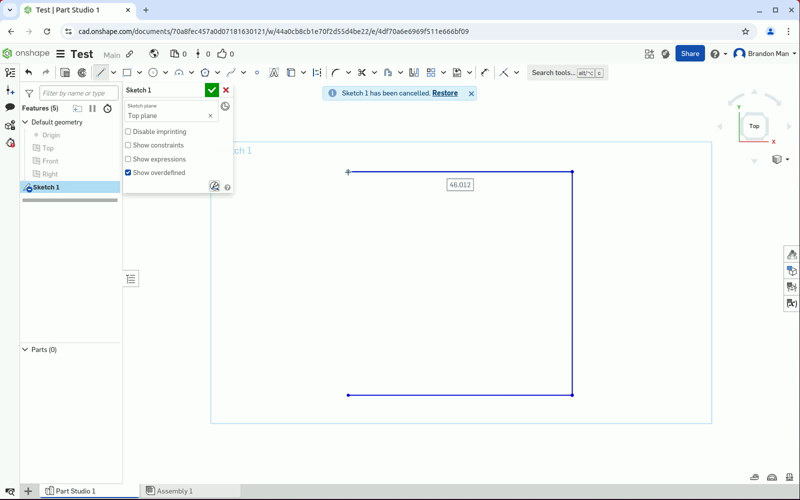
mouse_move(348, 395)
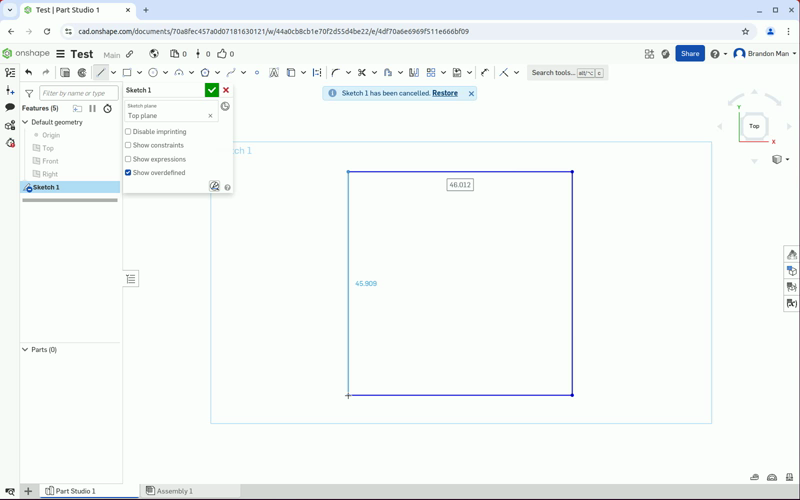
key_up(shift)
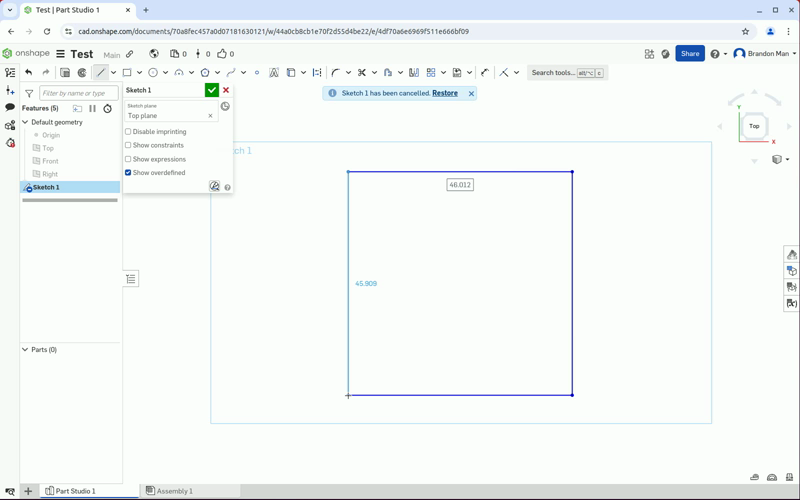
click(348, 395)
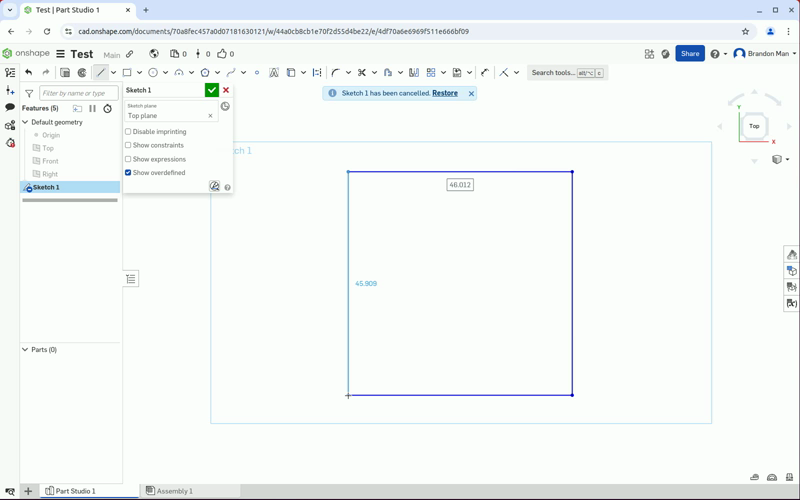
key(esc)
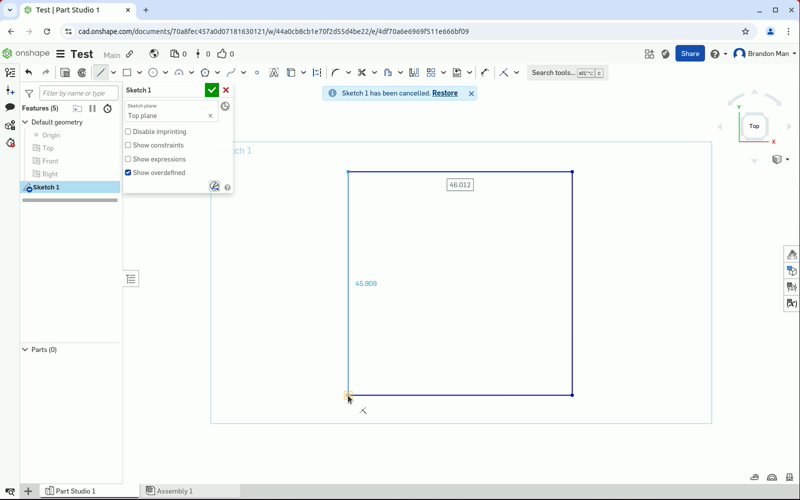
mouse_move(536, 284)
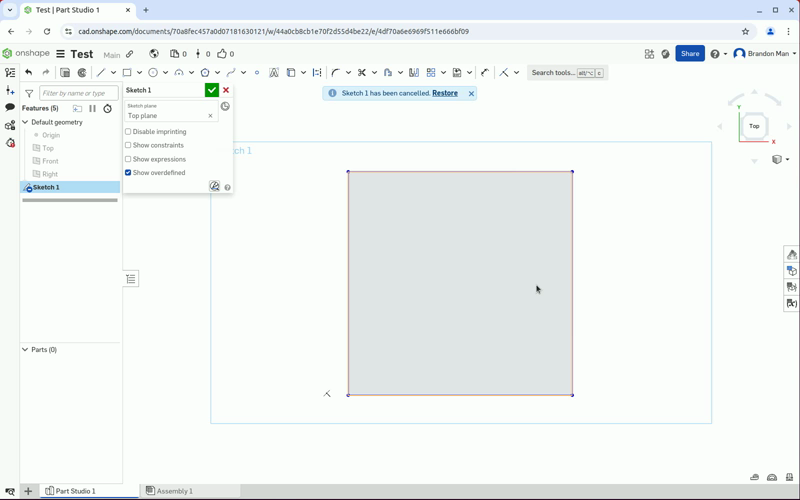
click(536, 284)
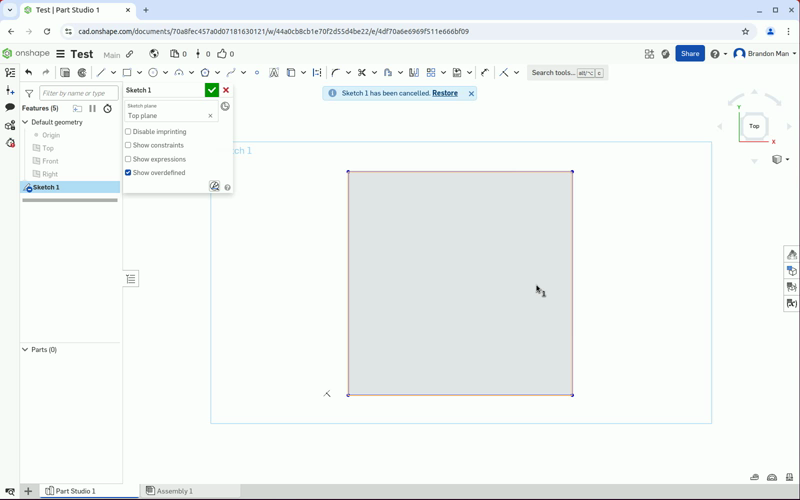
mouse_move(73, 352)
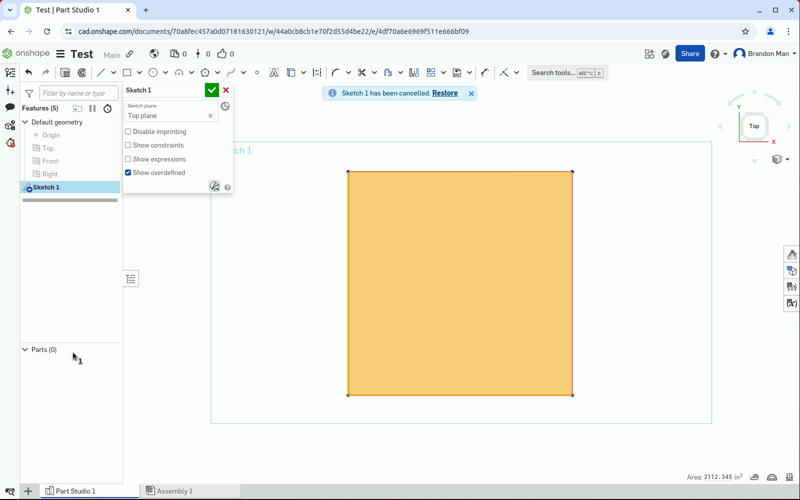
key(shift+y)
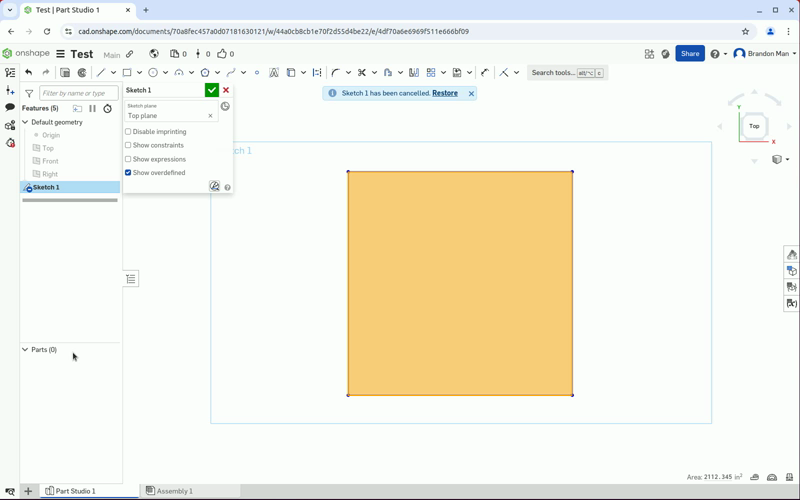
key(shift+e)
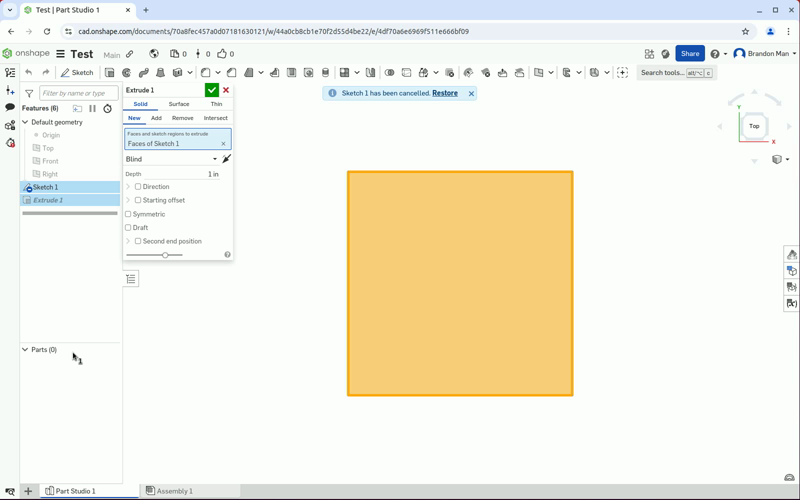
mouse_move(143, 106)
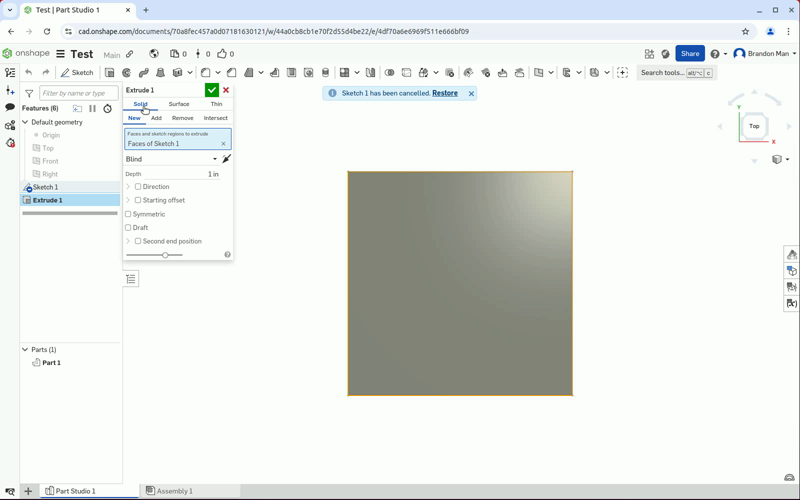
click(143, 106)
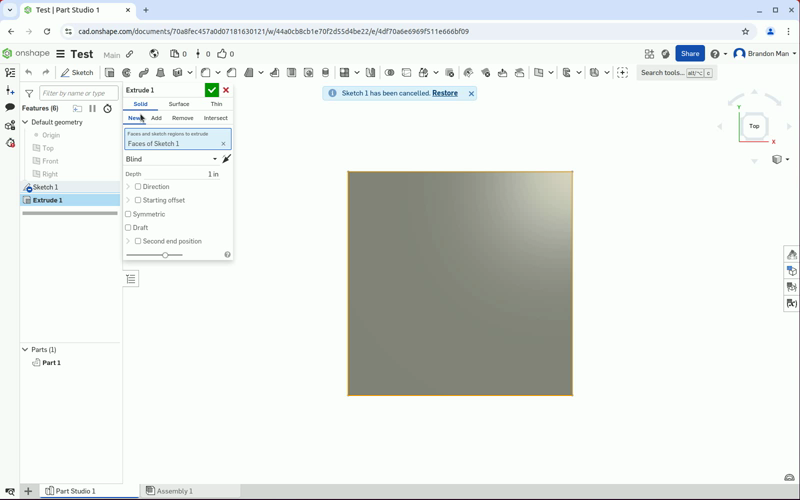
mouse_move(137, 120)
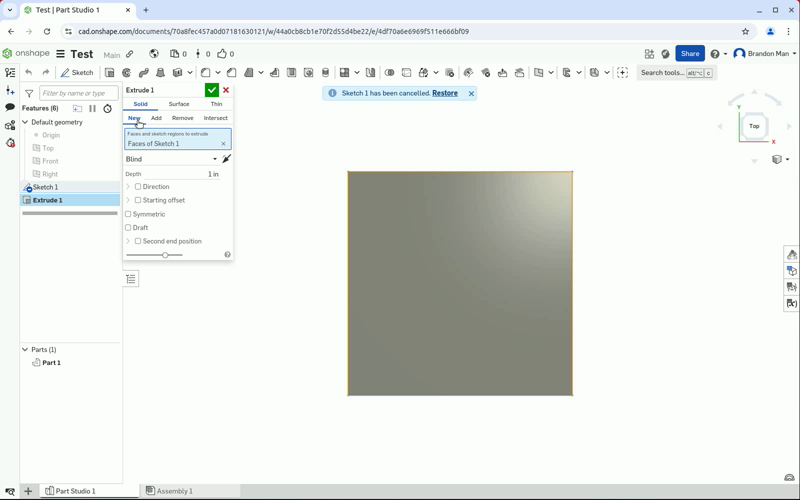
click(137, 120)
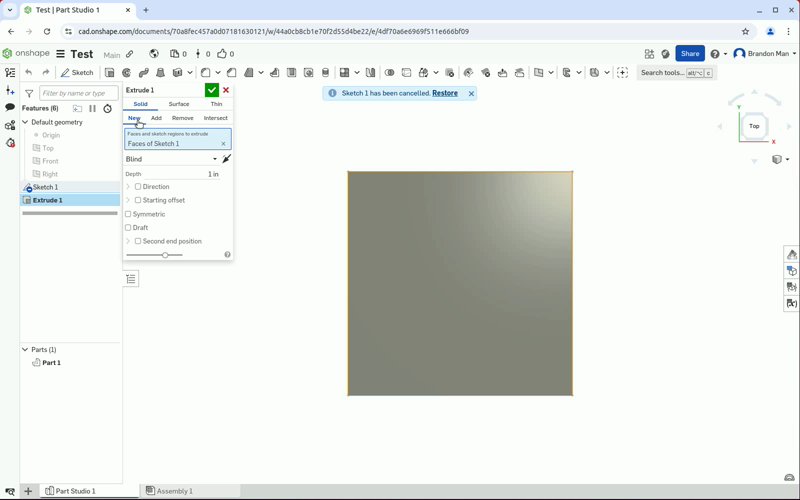
key(tab, 4)
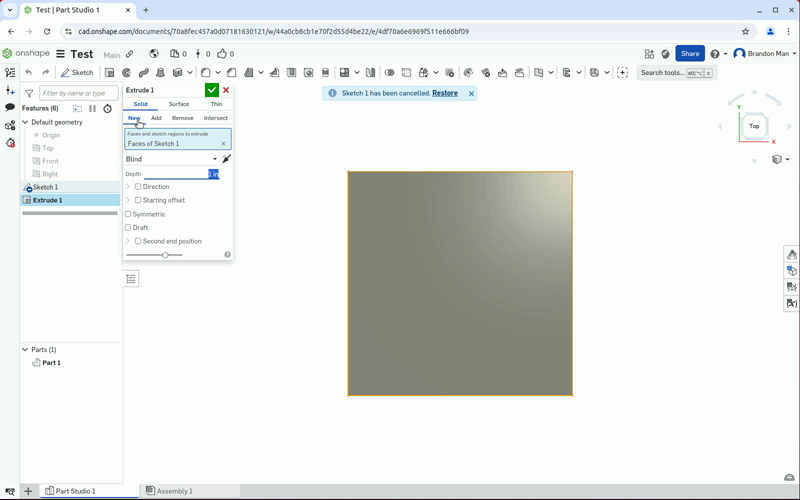
text(13.961)
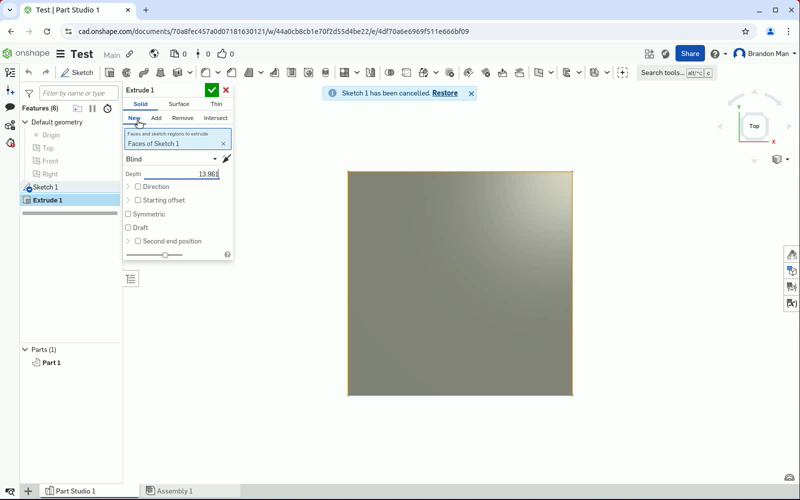
key(enter)
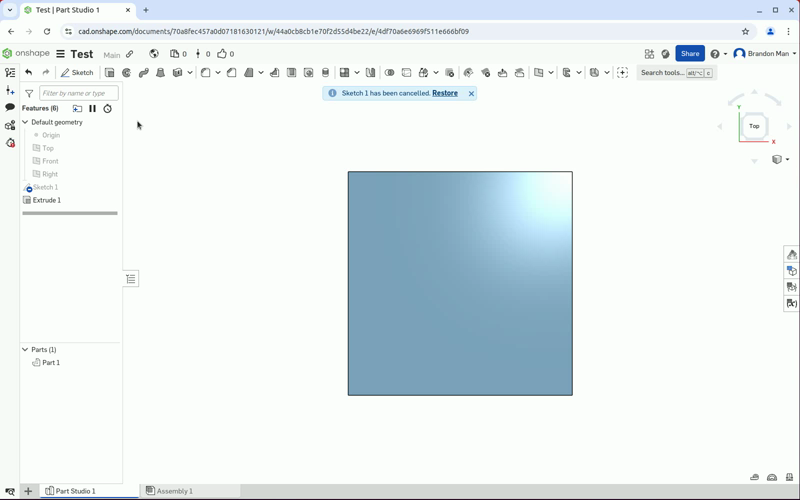
key(shift+h)
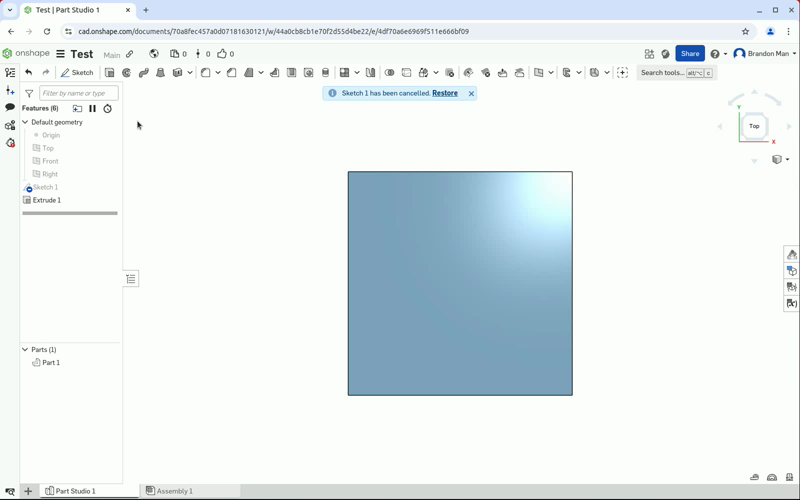
key(shift+h)
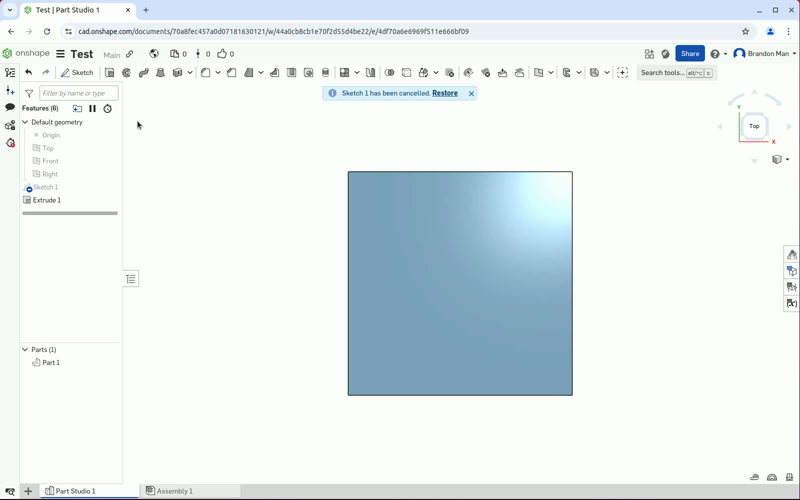
mouse_move(73, 189)
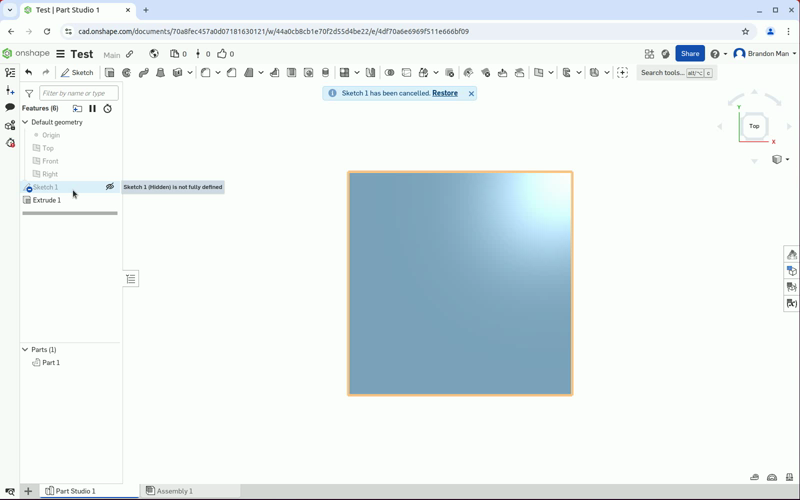
click(73, 189)
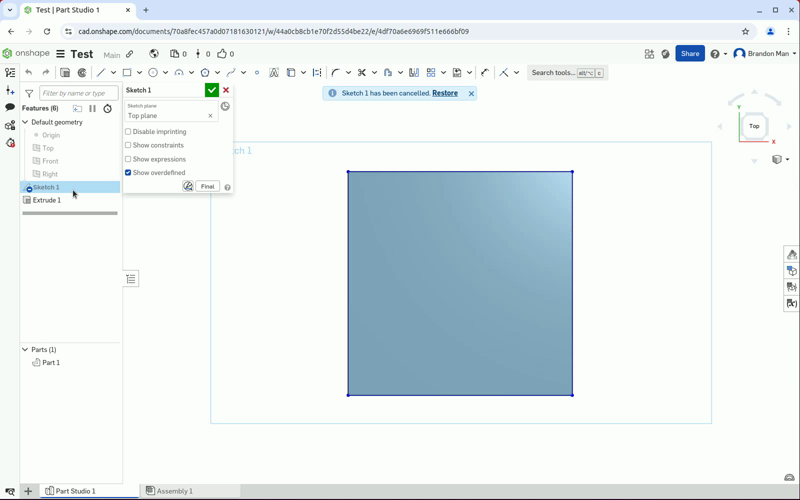
mouse_move(229, 92)
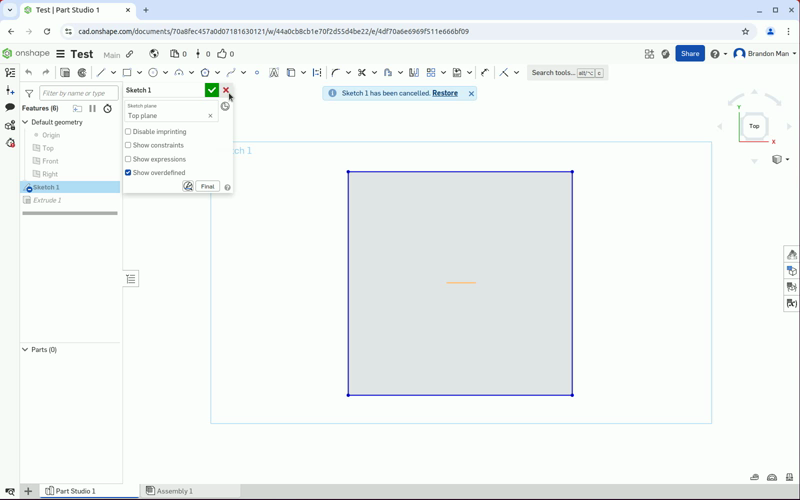
click(229, 92)
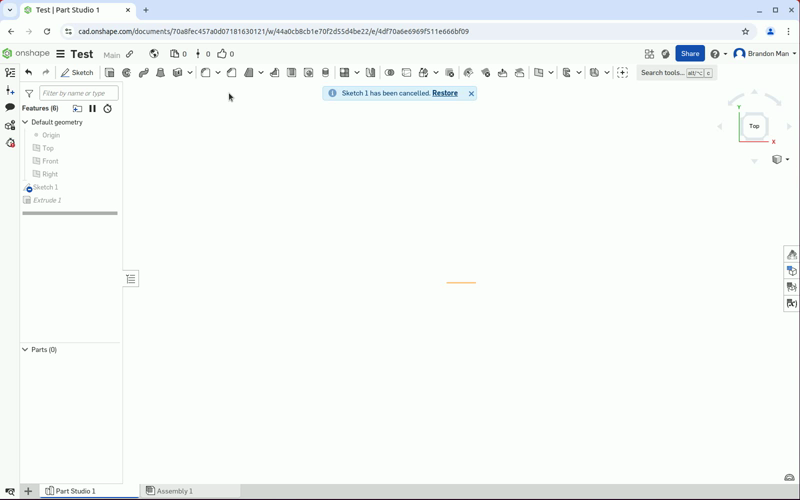
mouse_move(541, 75)
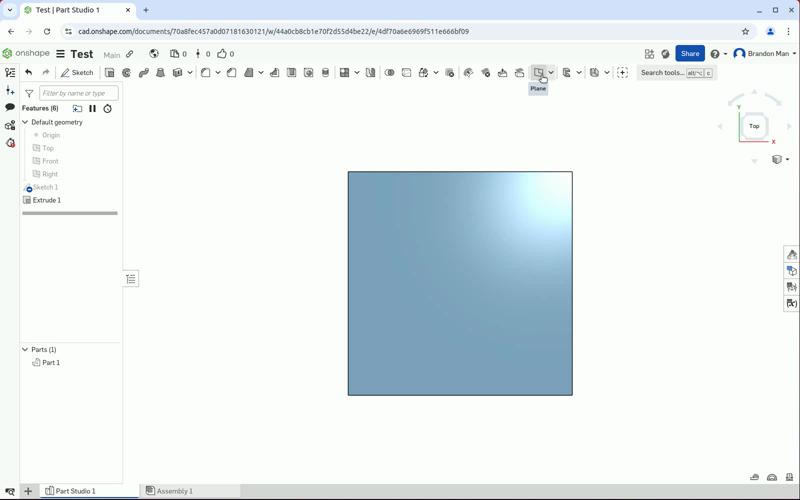
click(541, 75)
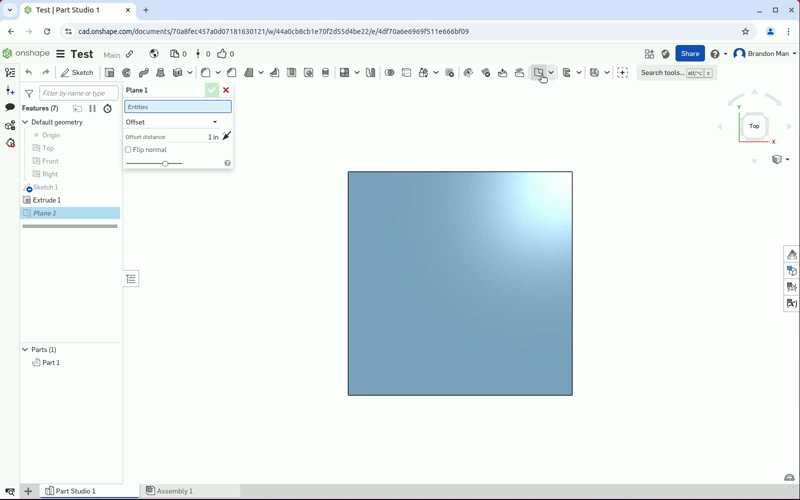
mouse_move(73, 150)
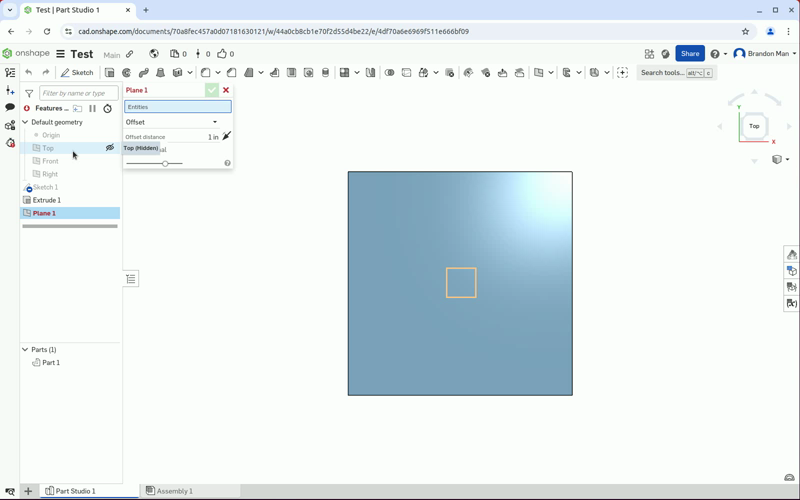
click(73, 150)
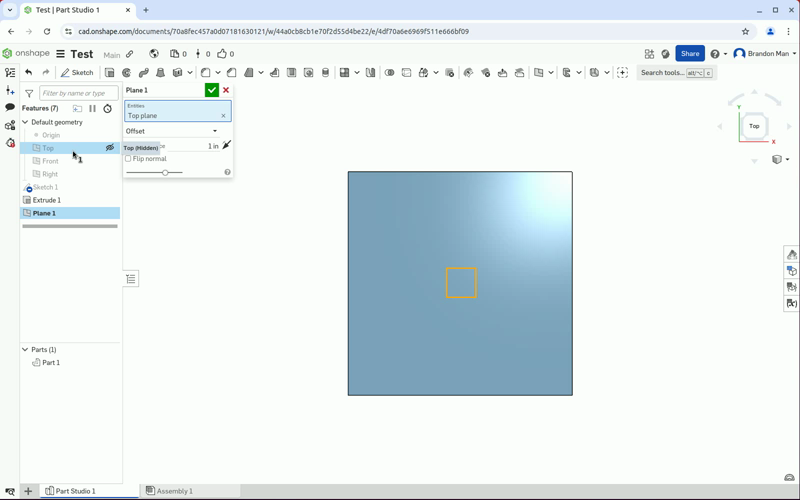
key(tab, 2)
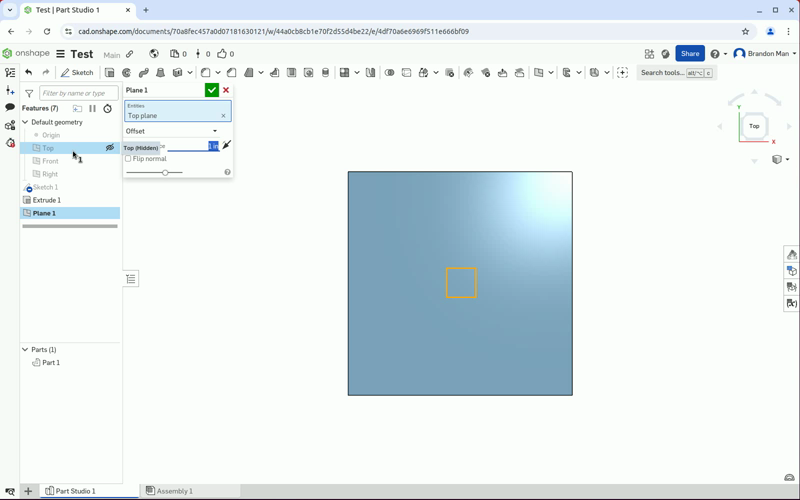
text(13.957)
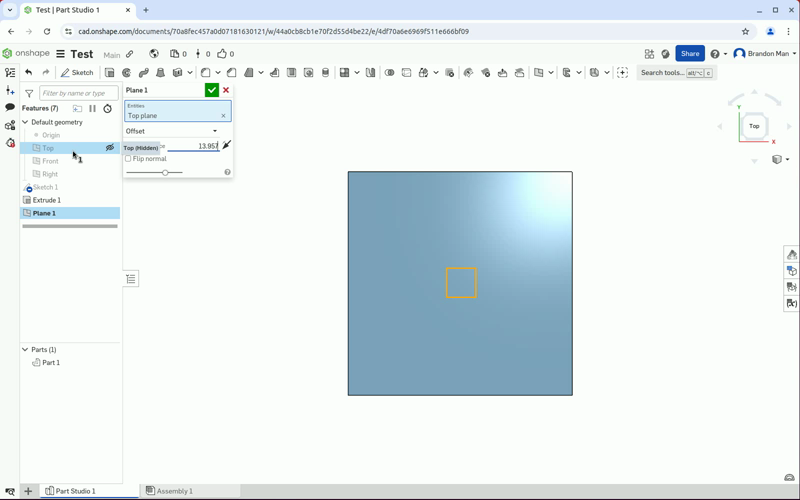
key(enter, 2)
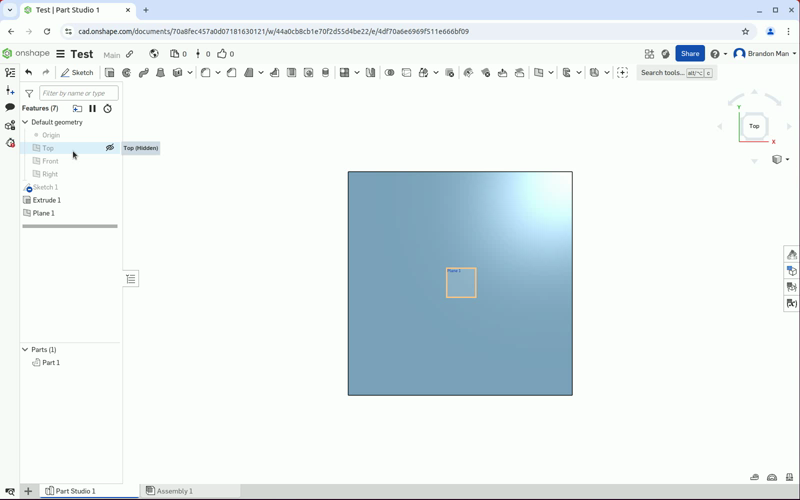
key(shift+s)
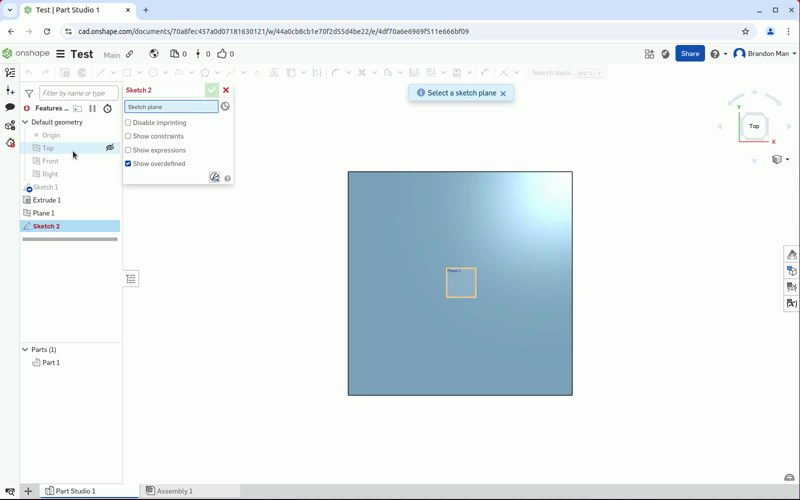
mouse_move(73, 215)
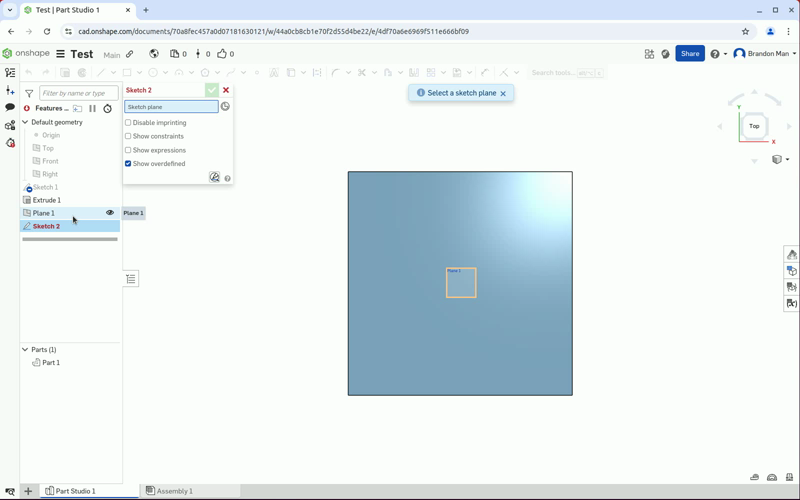
click(73, 215)
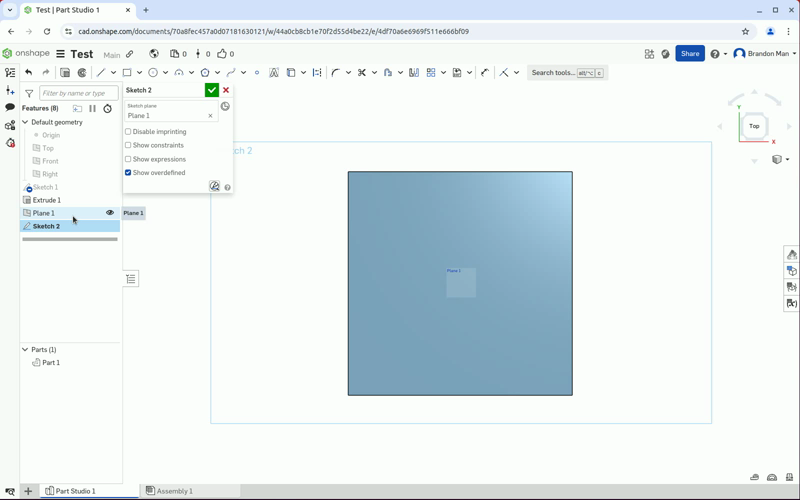
mouse_move(73, 352)
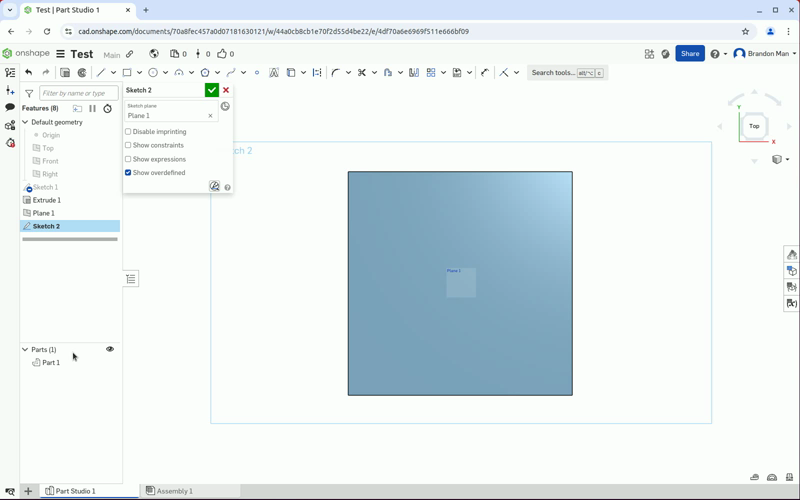
key(y)
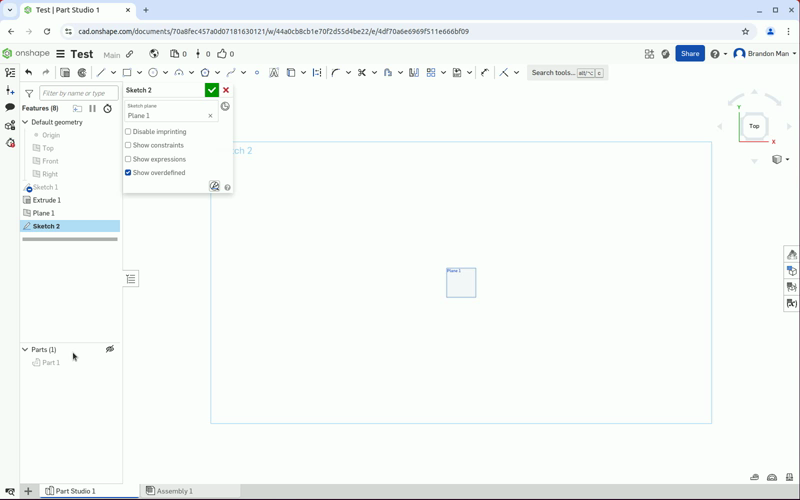
key(l)
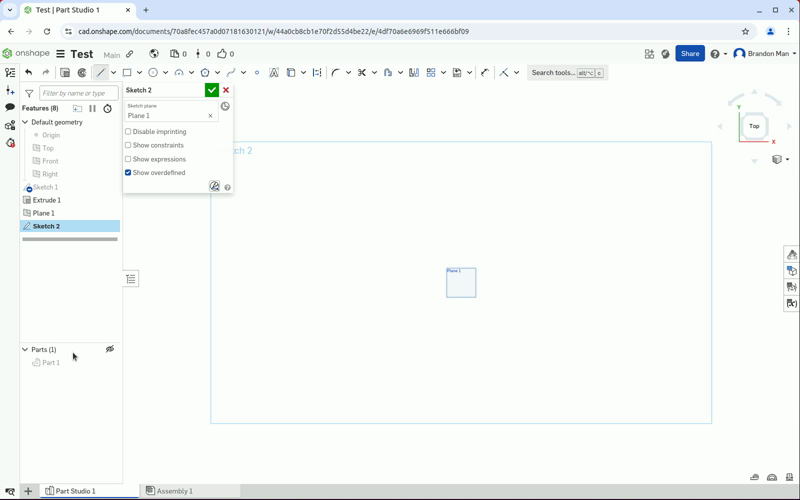
key_down(shift)
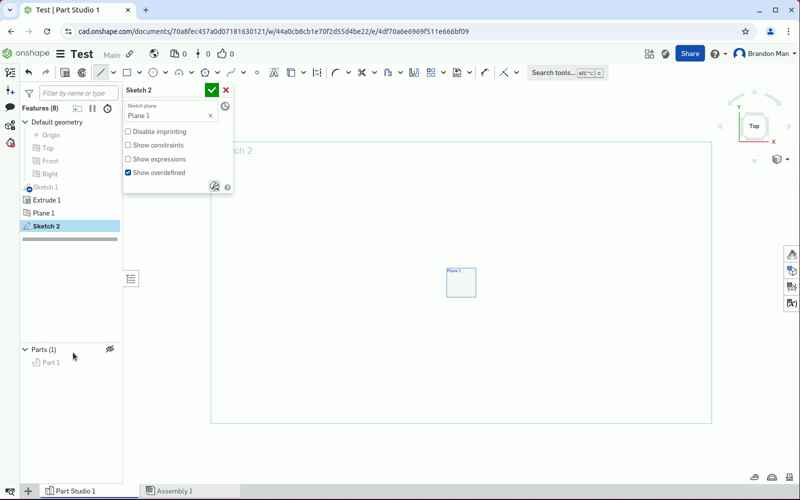
mouse_move(352, 390)
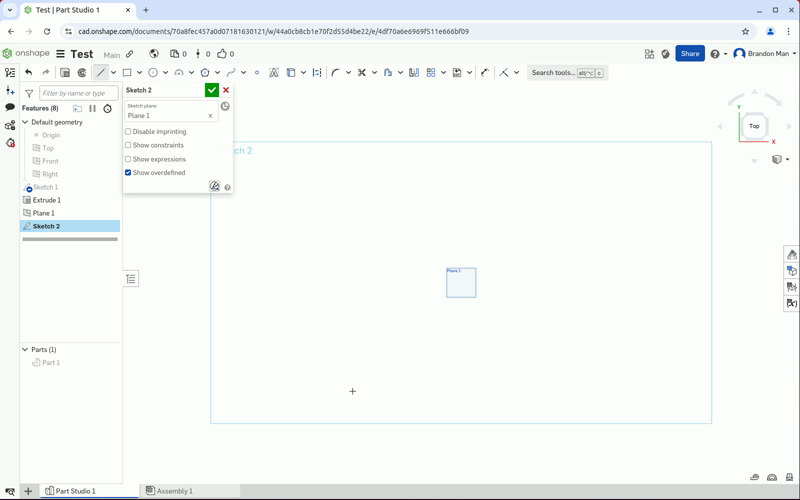
click(352, 390)
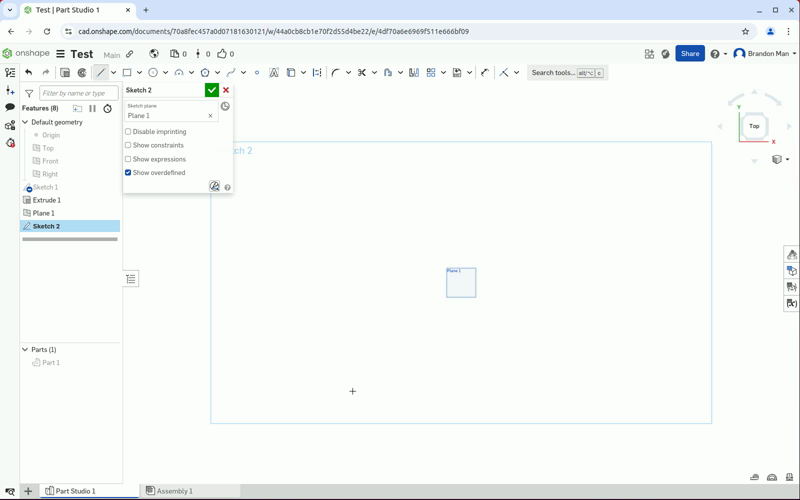
key_up(shift)
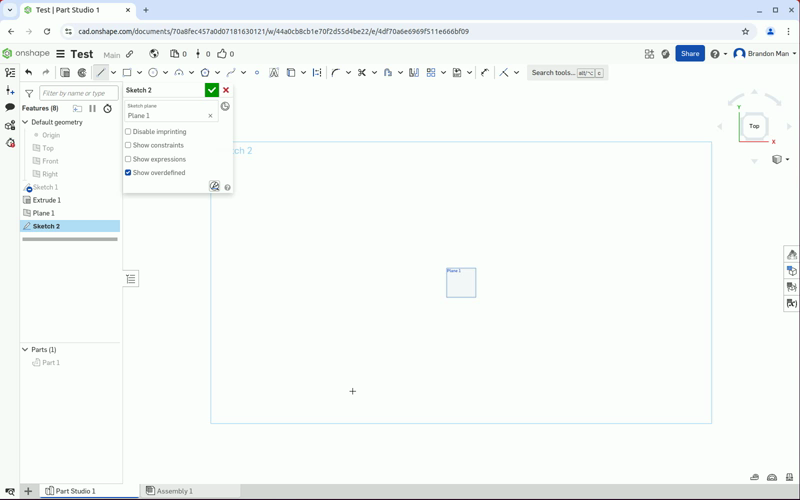
key_down(shift)
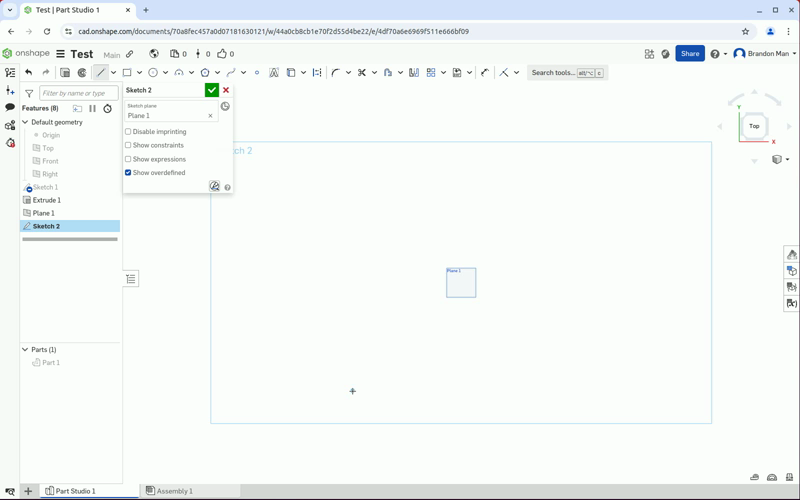
mouse_move(567, 390)
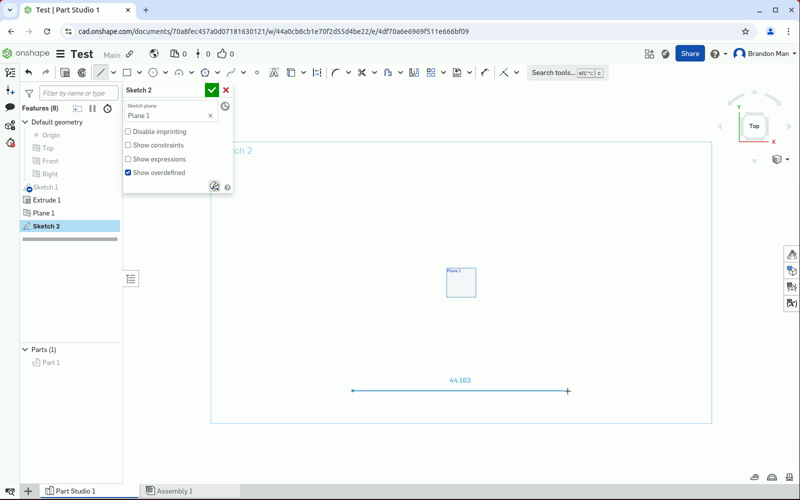
click(567, 390)
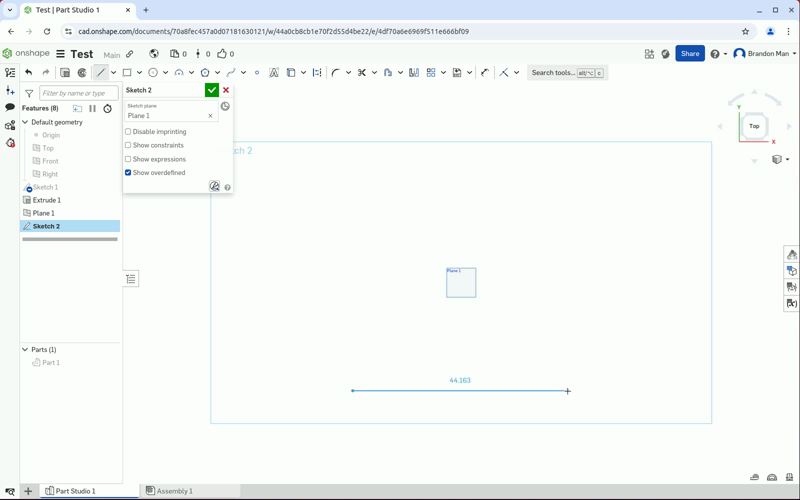
key_up(shift)
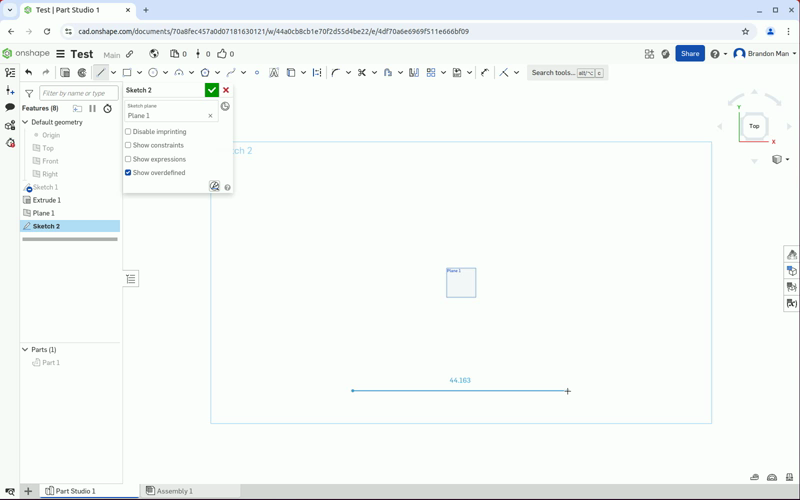
key_down(shift)
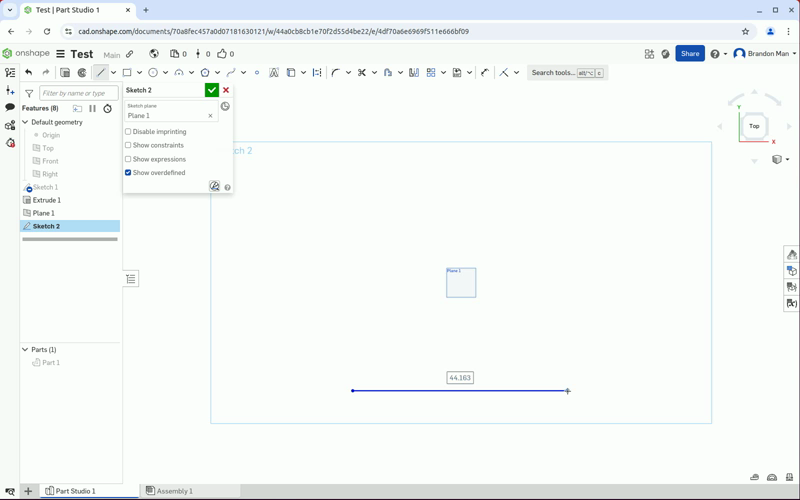
mouse_move(567, 176)
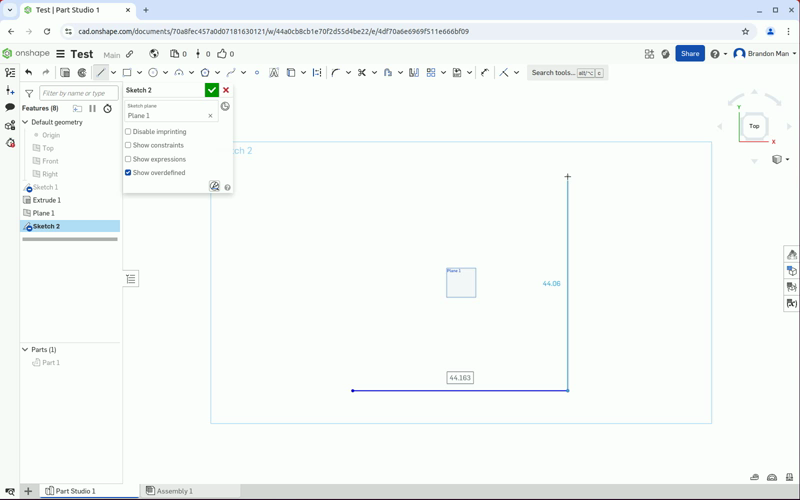
click(567, 176)
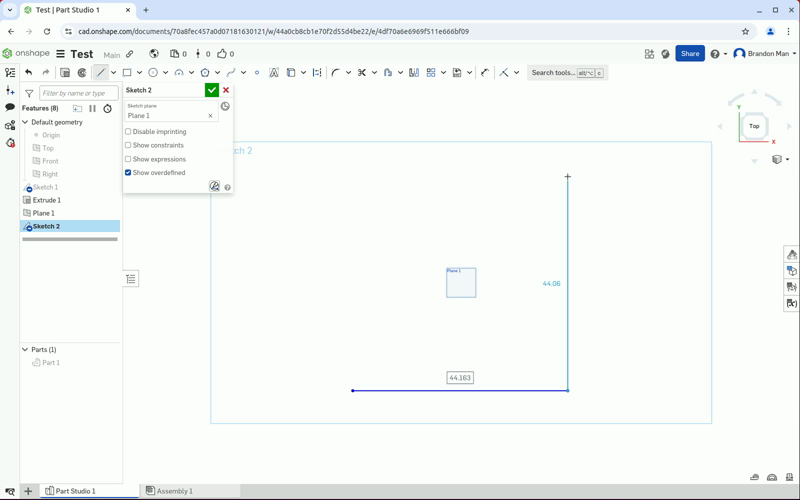
key_up(shift)
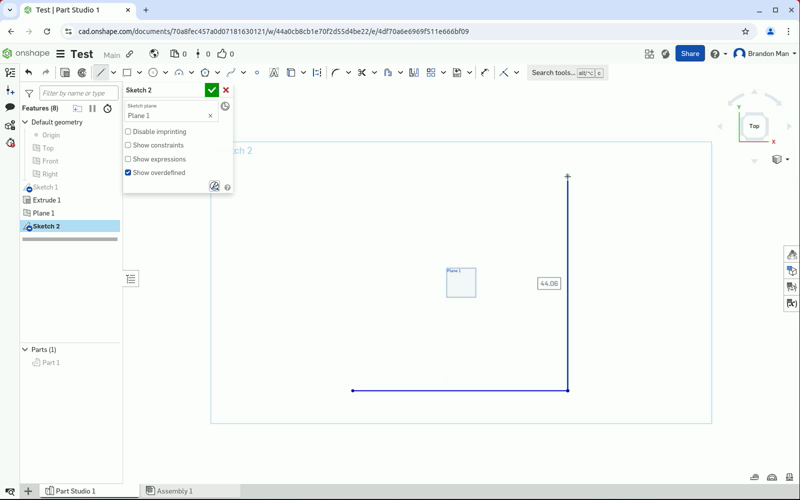
key_down(shift)
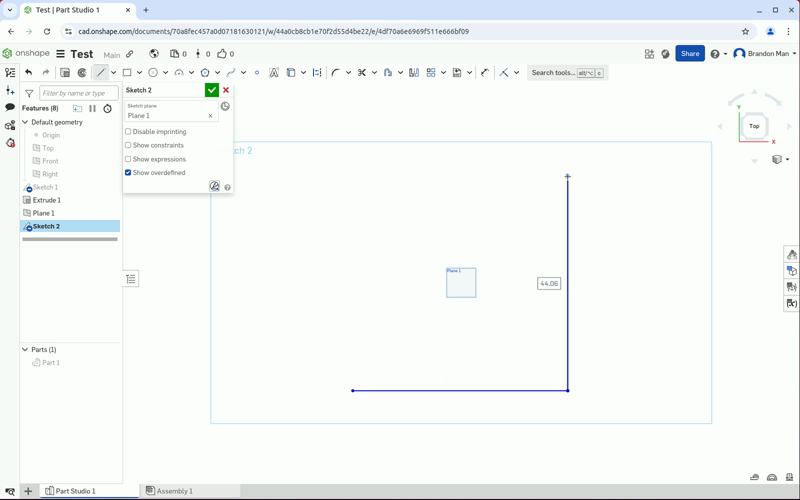
mouse_move(352, 176)
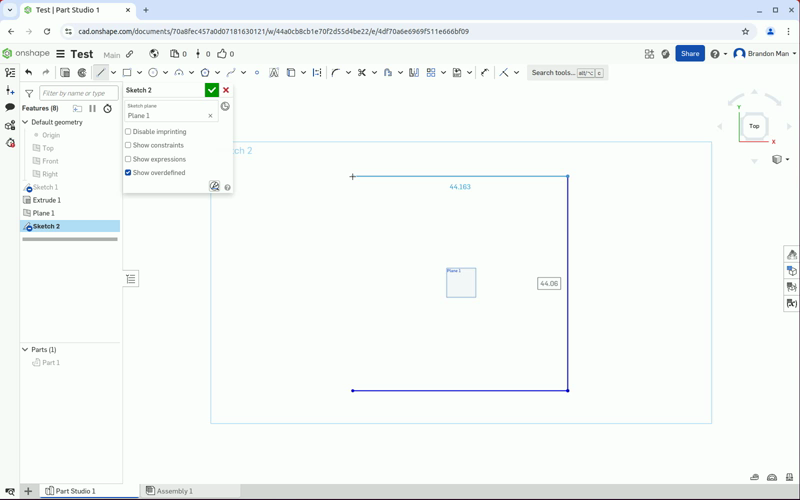
click(352, 176)
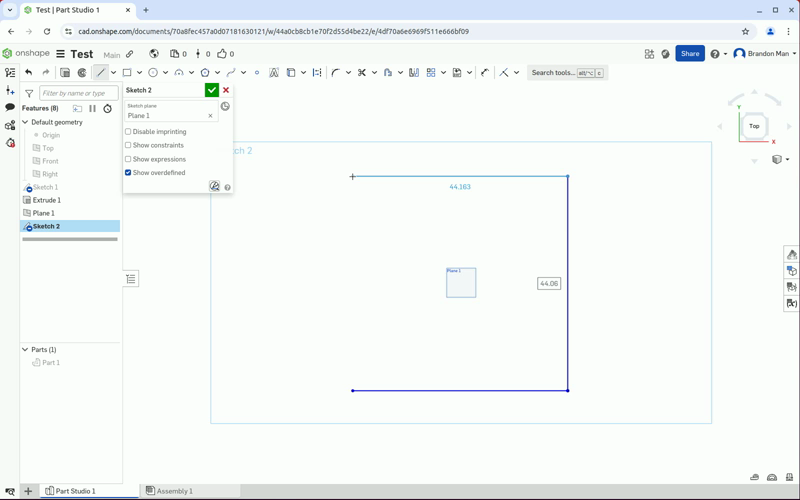
key_up(shift)
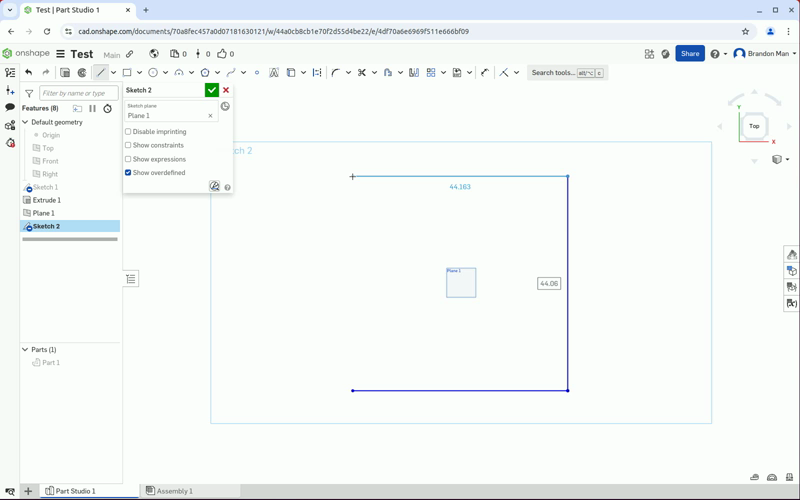
key_down(shift)
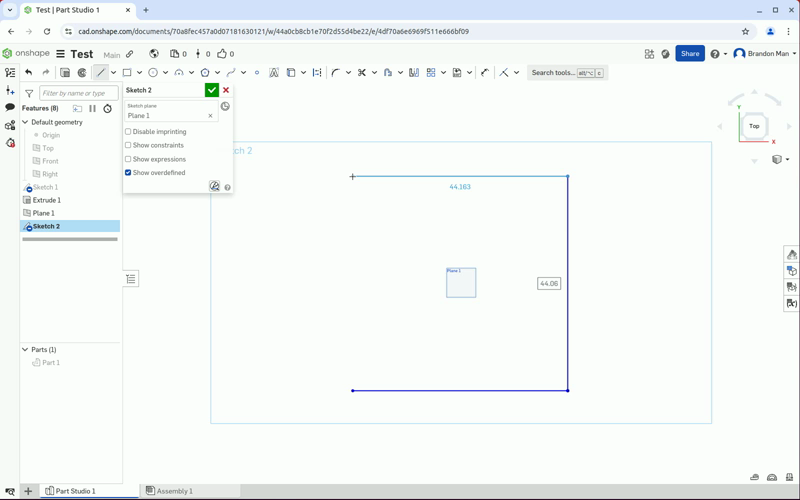
mouse_move(352, 390)
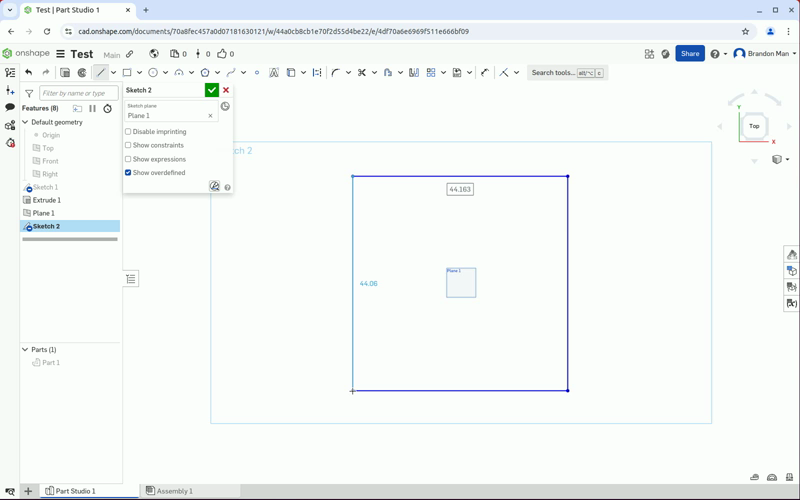
key_up(shift)
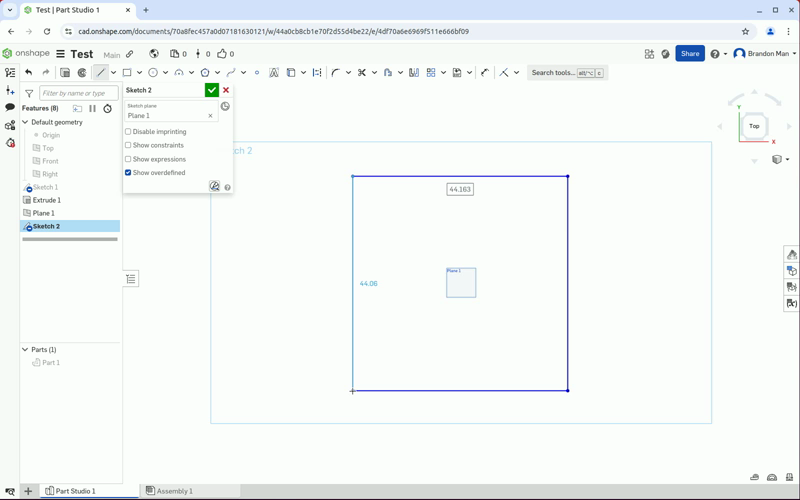
click(352, 390)
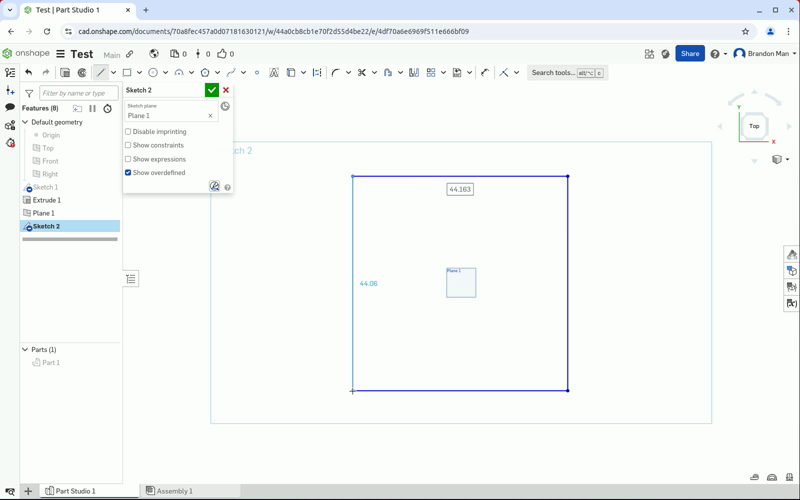
key(esc)
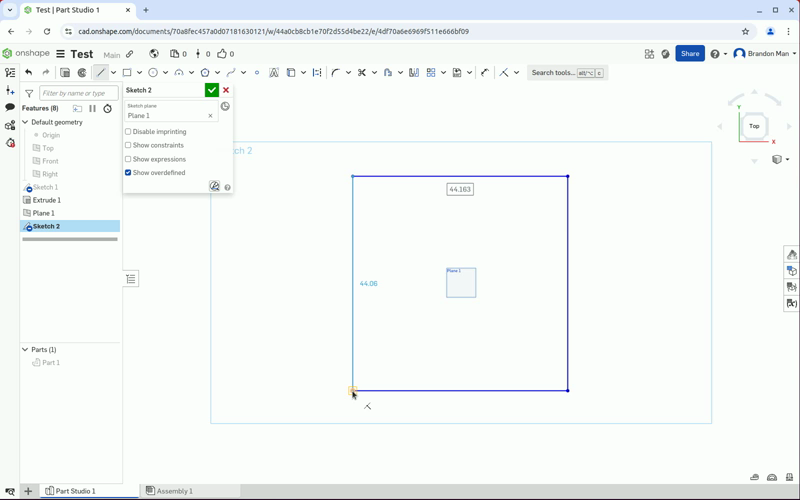
mouse_move(437, 347)
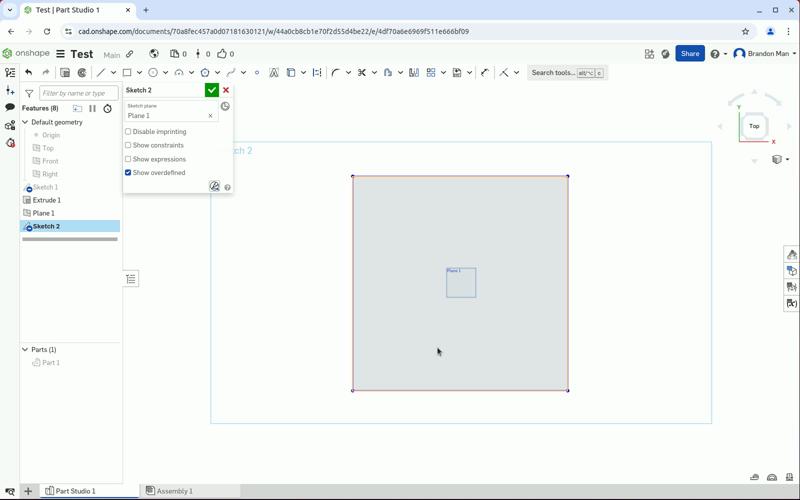
click(437, 347)
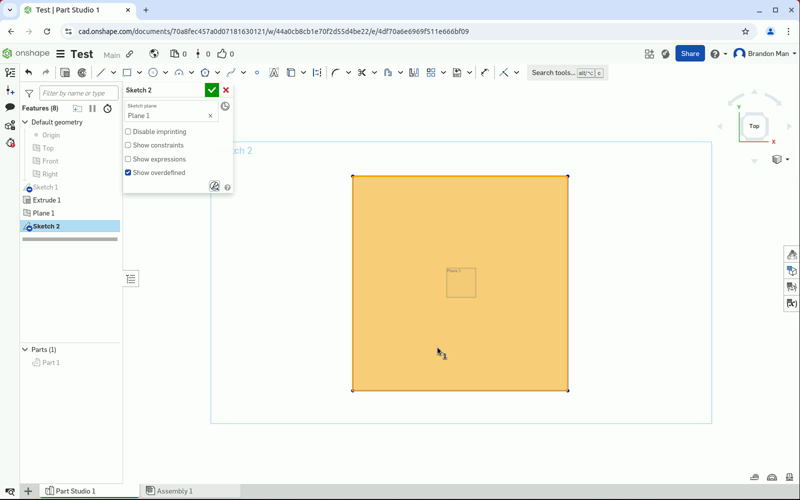
mouse_move(73, 352)
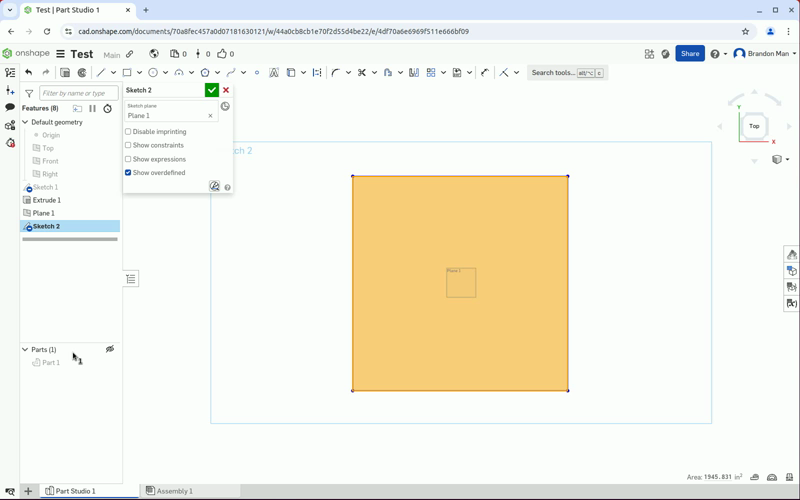
key(shift+y)
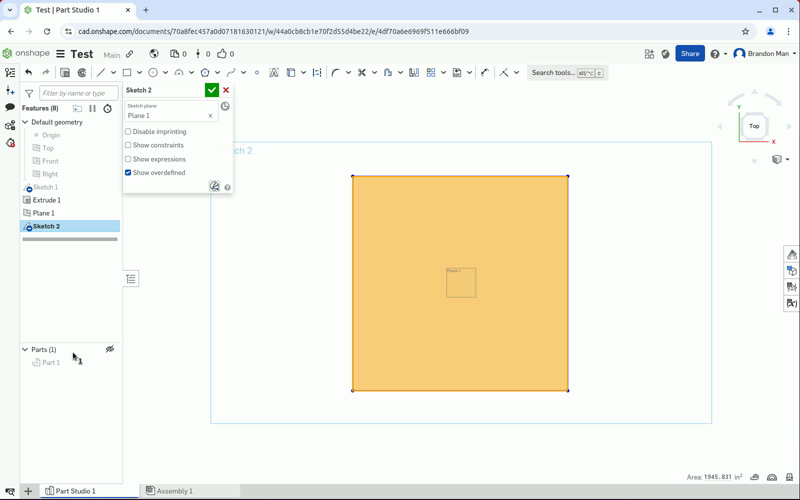
key(shift+e)
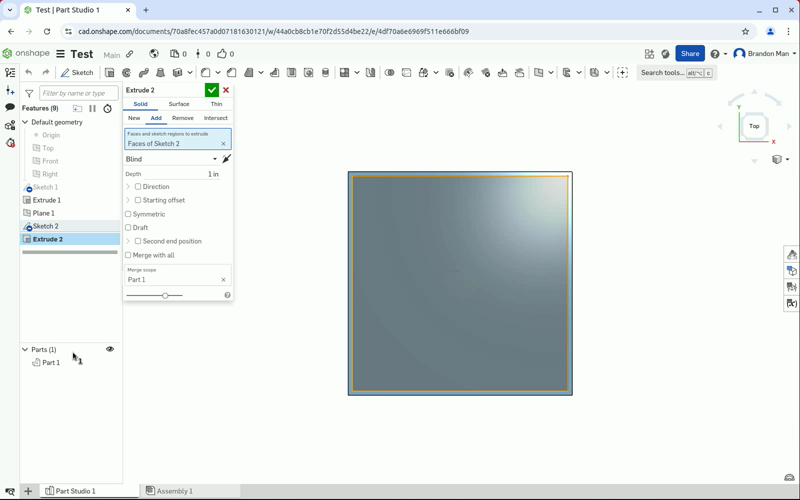
mouse_move(143, 106)
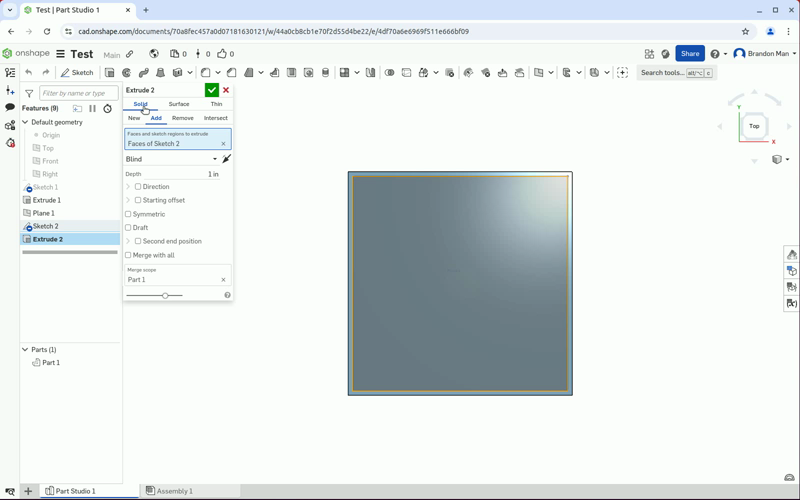
click(143, 106)
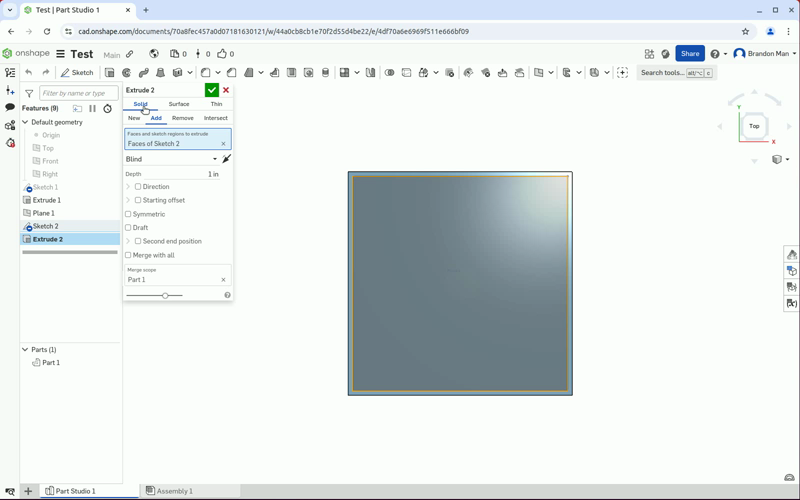
mouse_move(186, 120)
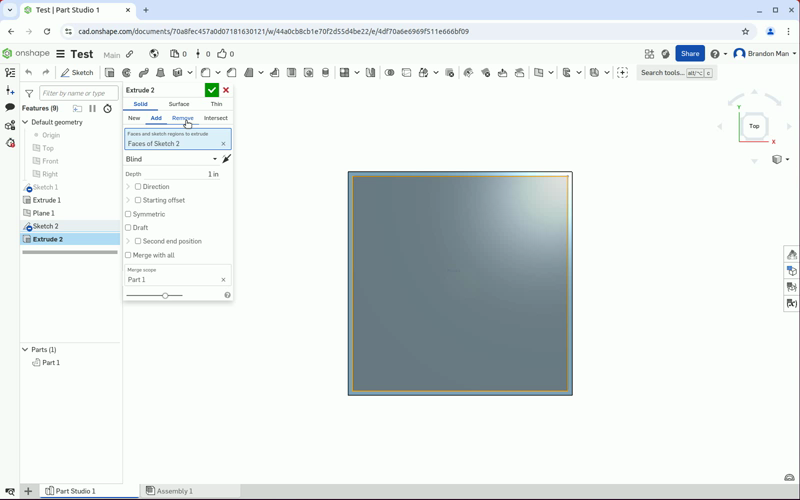
click(186, 120)
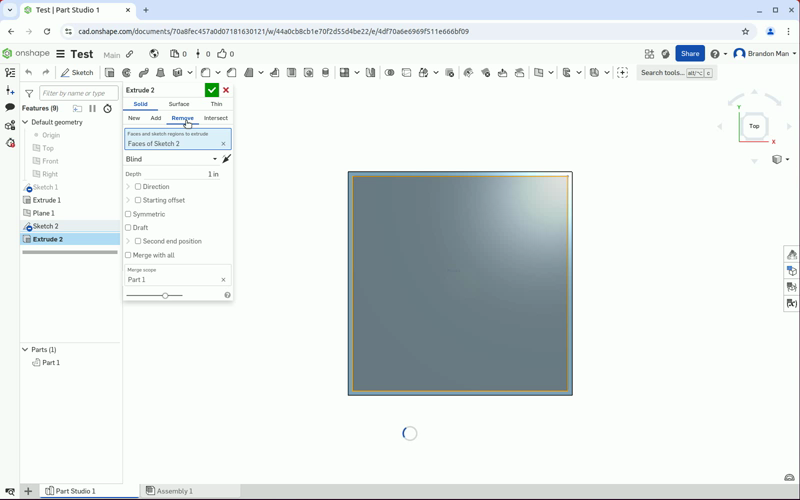
key(tab, 4)
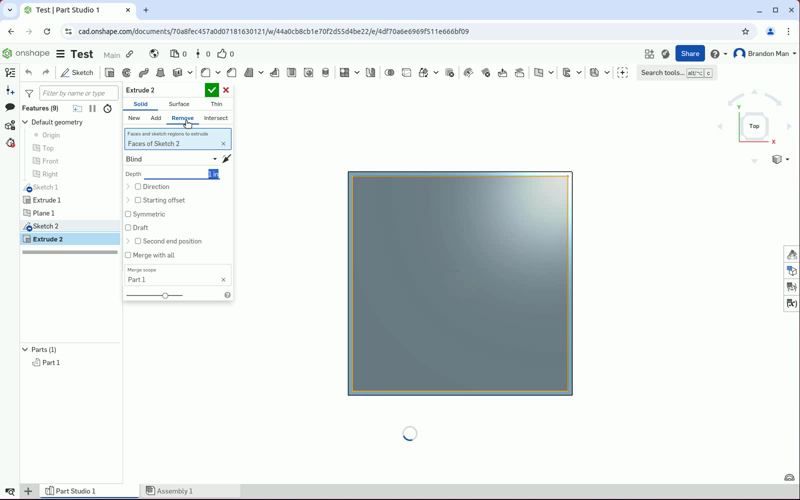
text(6.981)
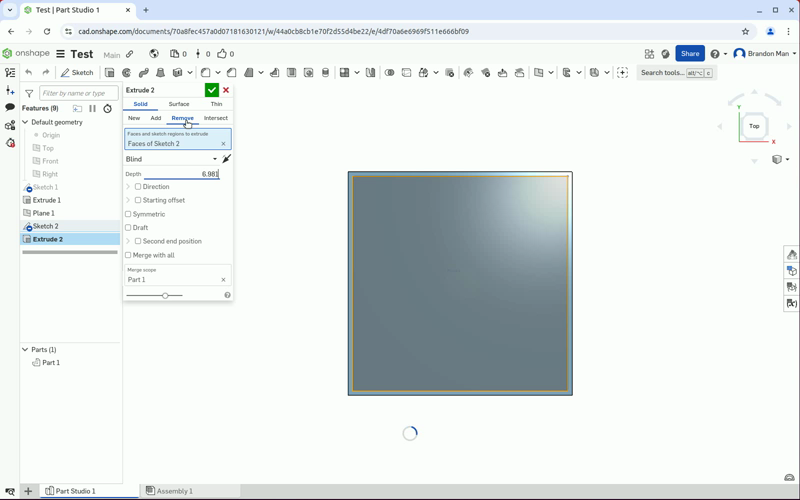
key(tab, 6)
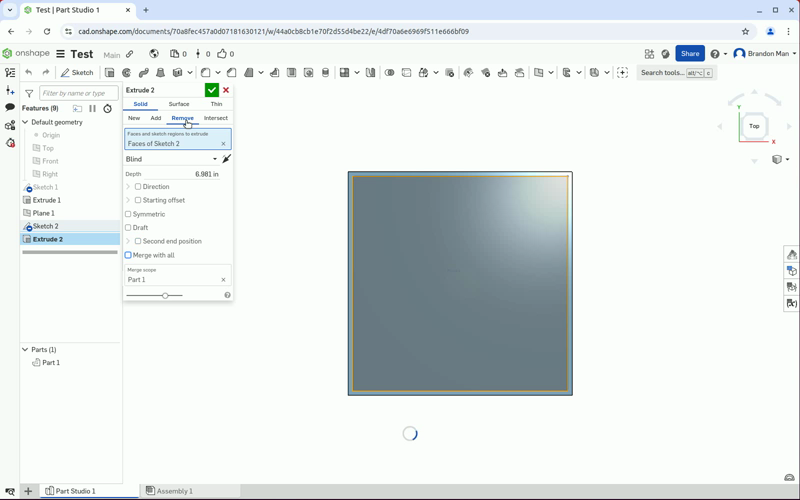
key(space)
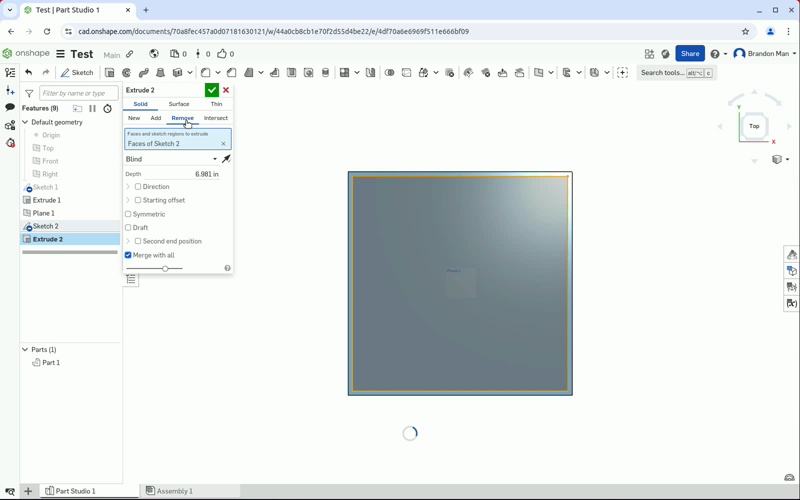
key(enter)
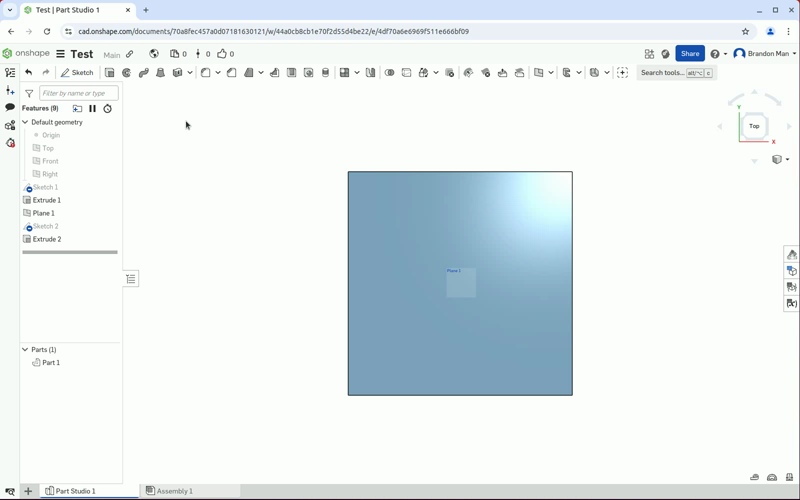
key(shift+h)
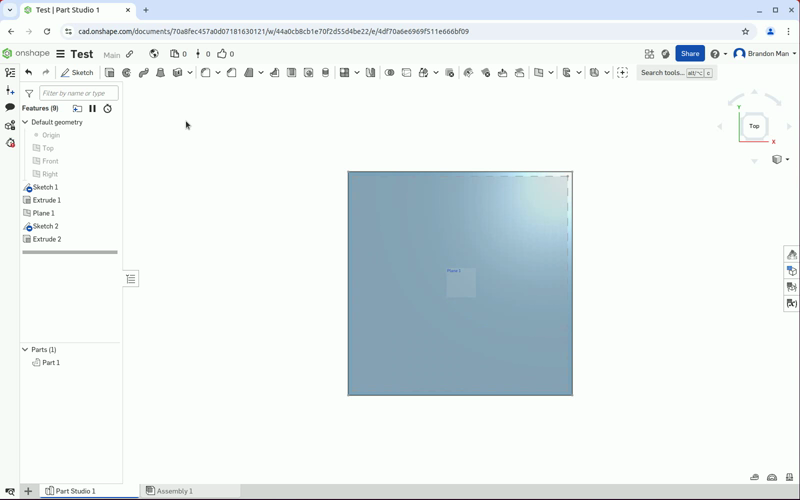
key(shift+h)
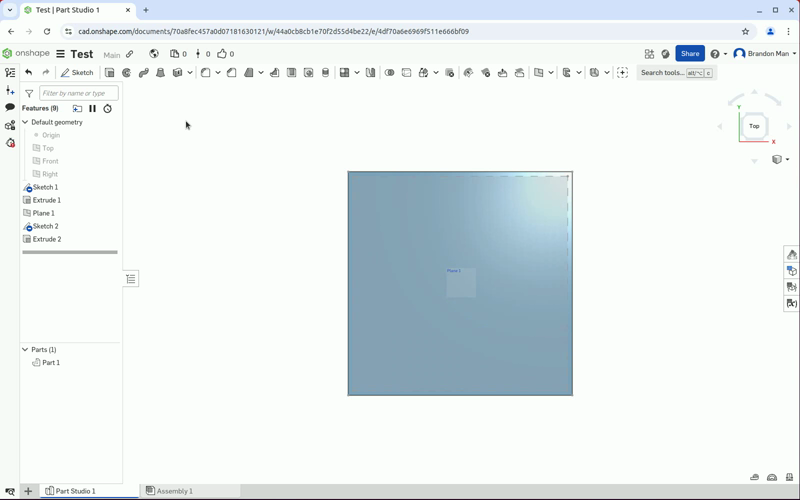
key(shift+7)
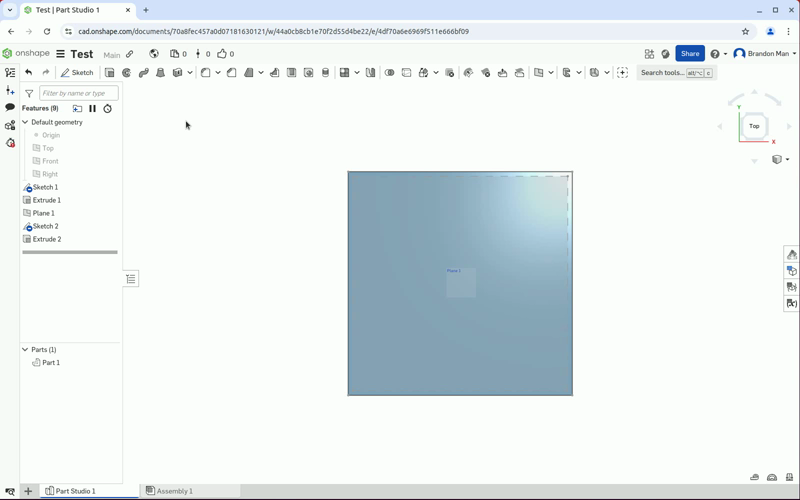
key(up, 3)
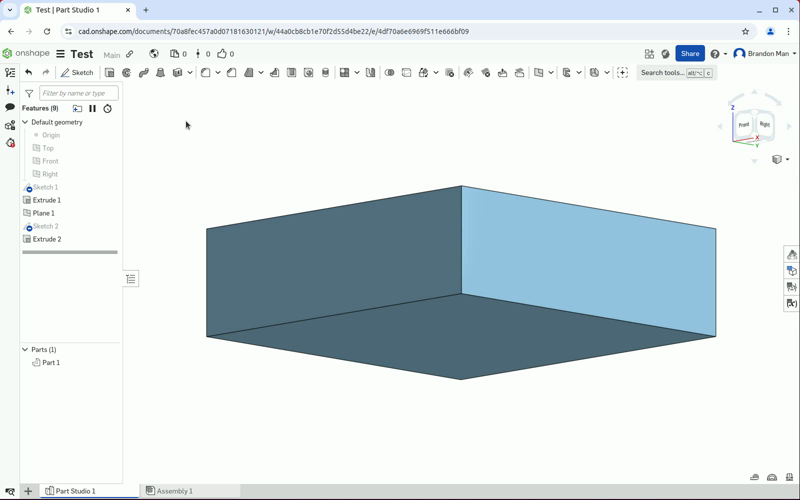
key(left, 3)
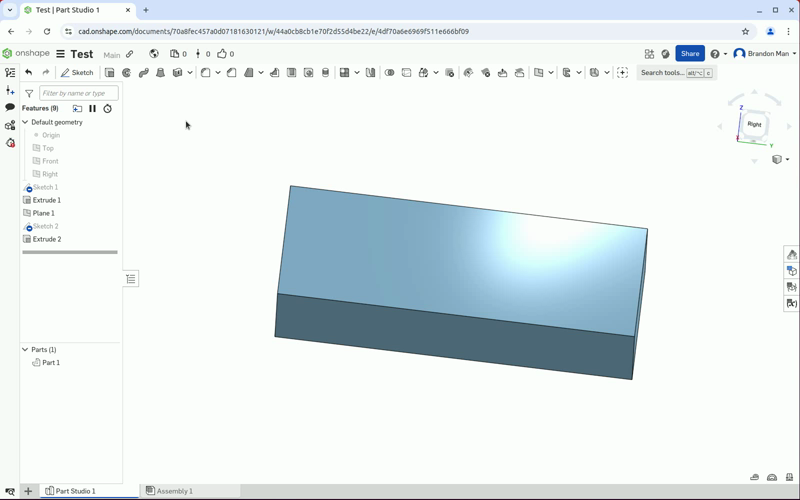
key(right, 3)
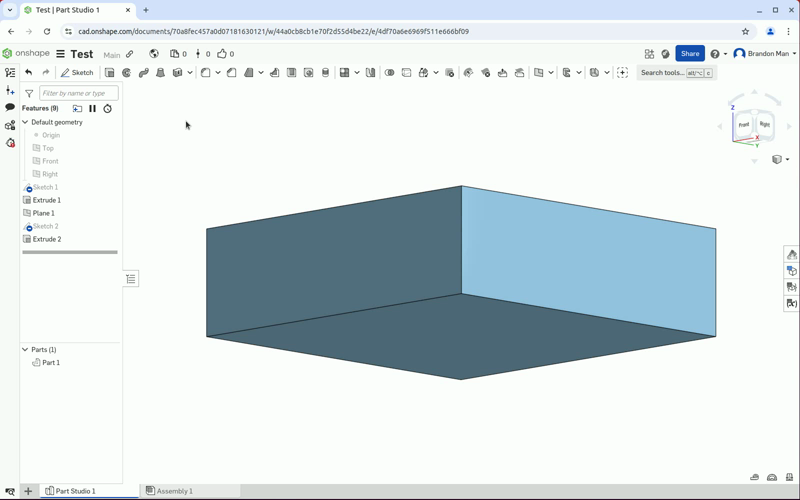
key(down, 3)
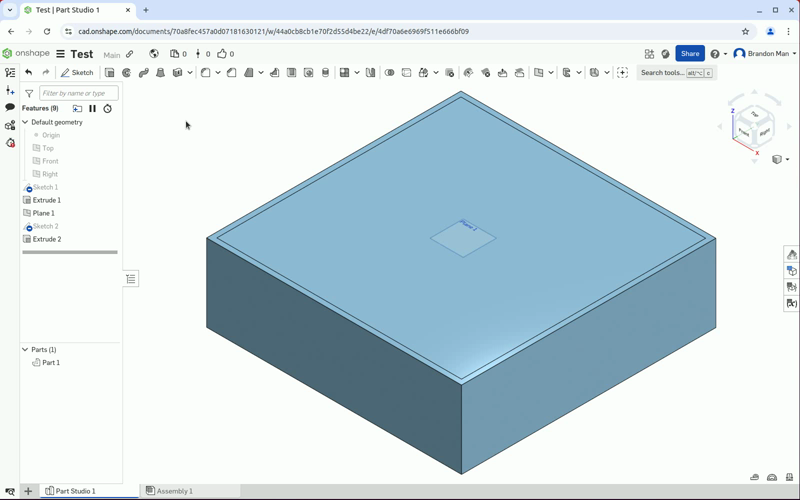
mouse_move(73, 189)
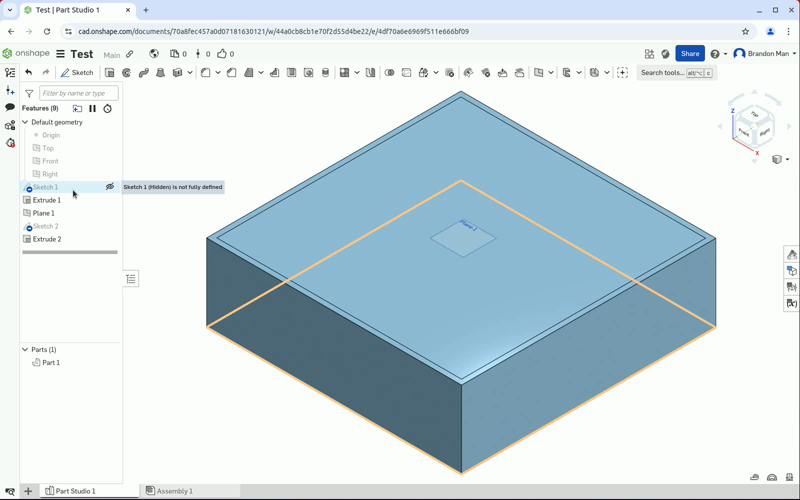
click(73, 189)